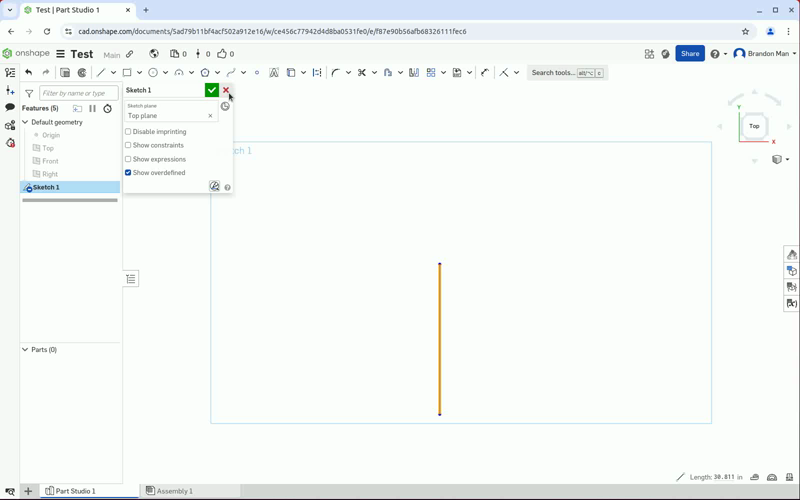
key(shift+h)
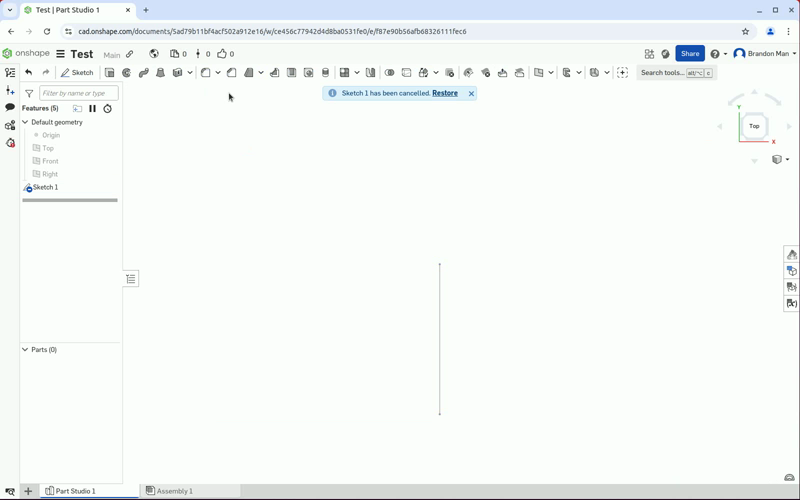
key(shift+s)
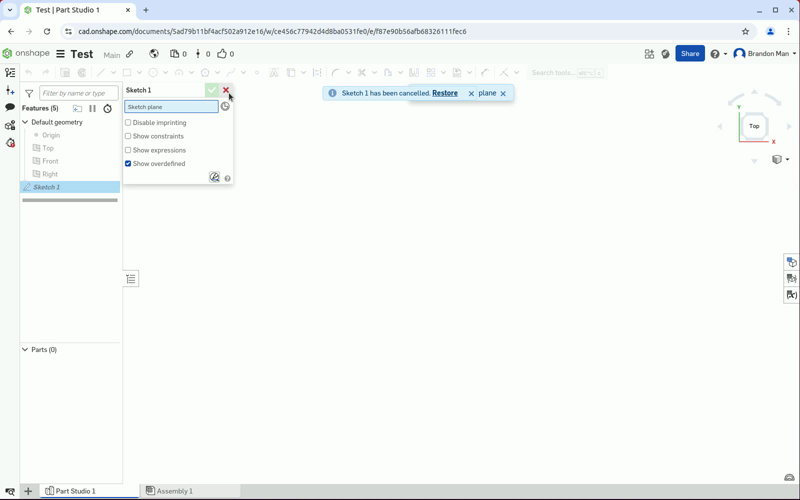
mouse_move(73, 150)
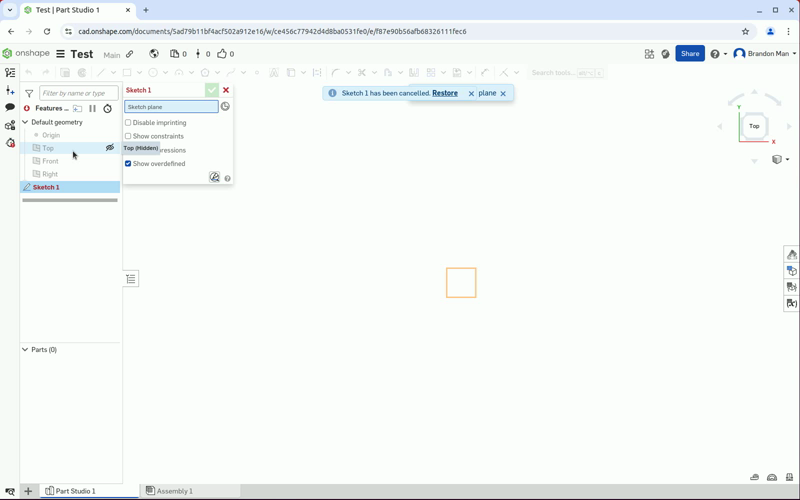
click(73, 150)
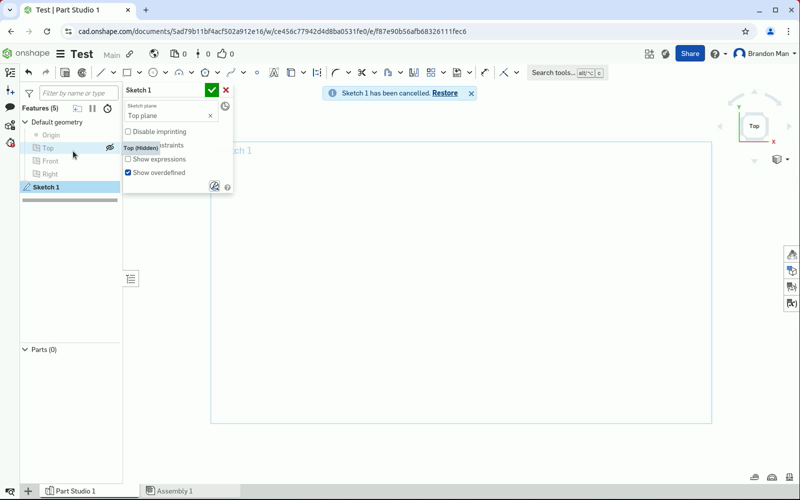
mouse_move(73, 352)
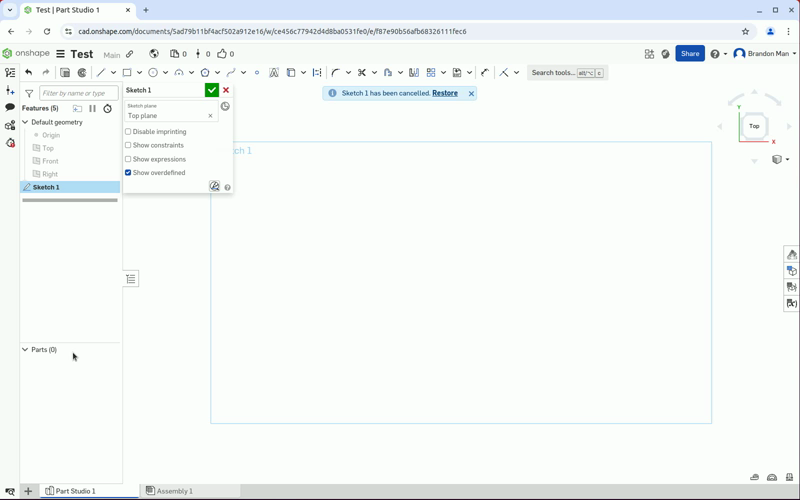
key(y)
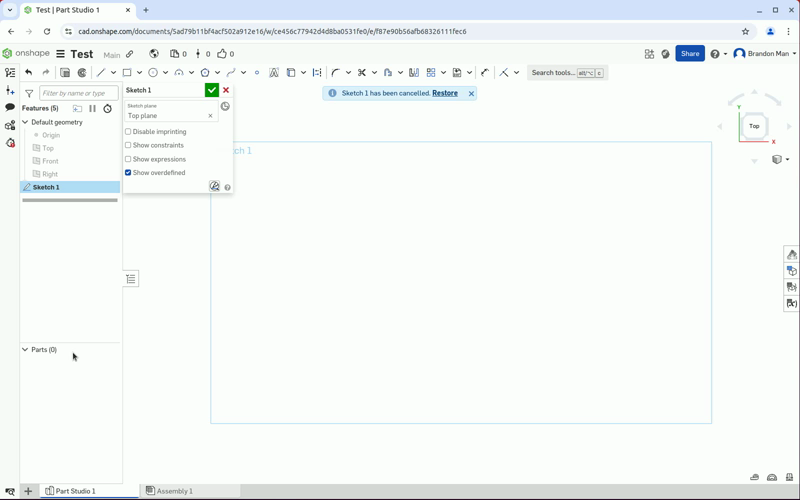
key(c)
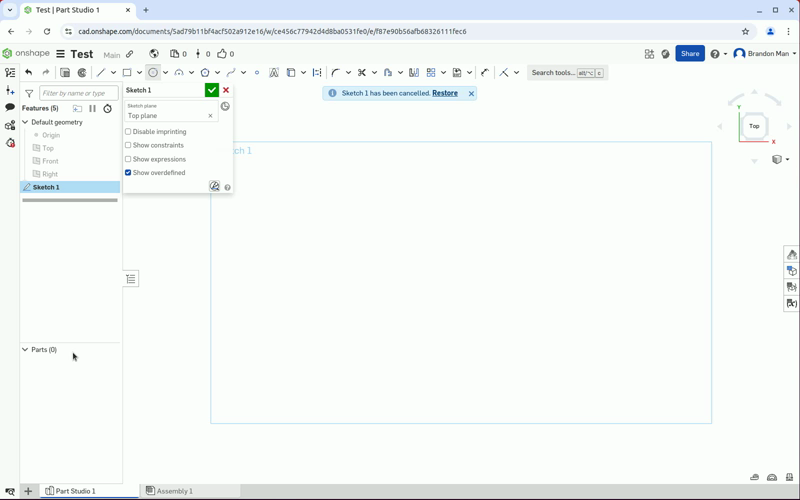
key_down(shift)
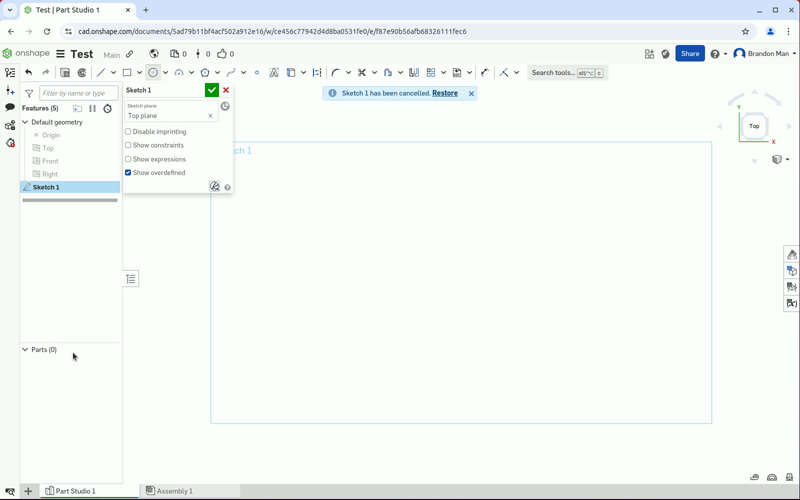
mouse_move(461, 282)
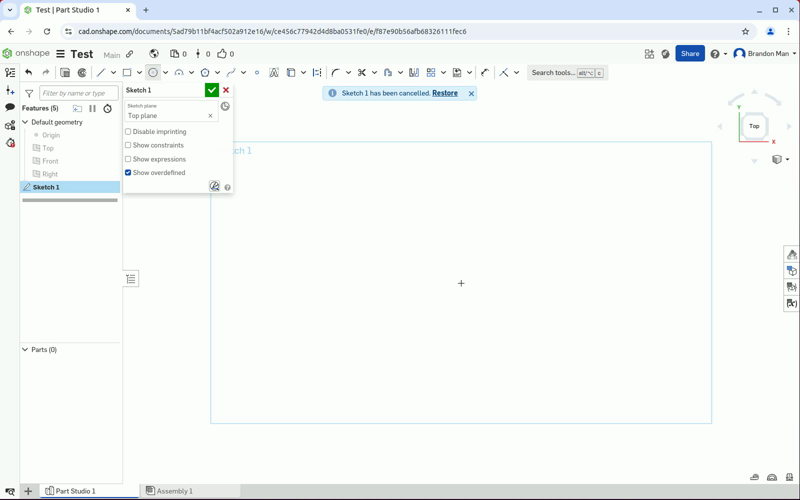
click(461, 282)
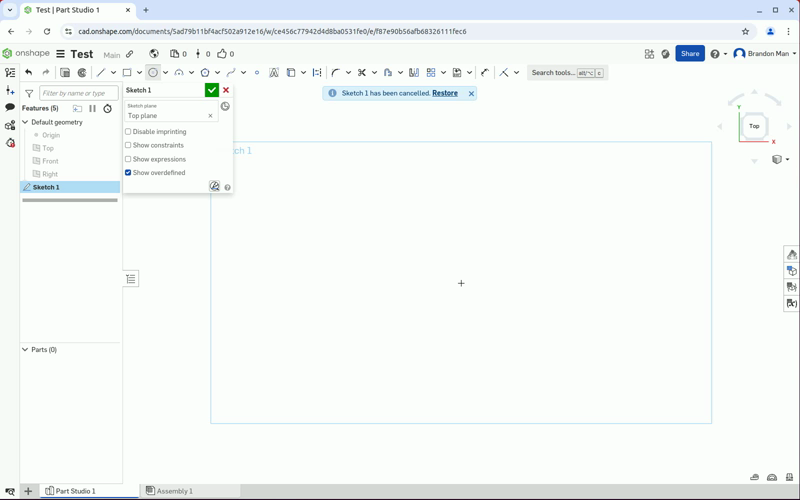
key_up(shift)
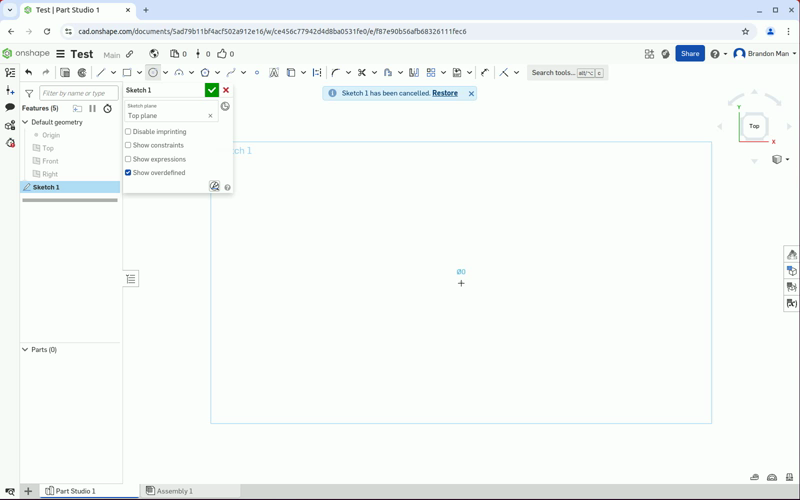
mouse_move(539, 282)
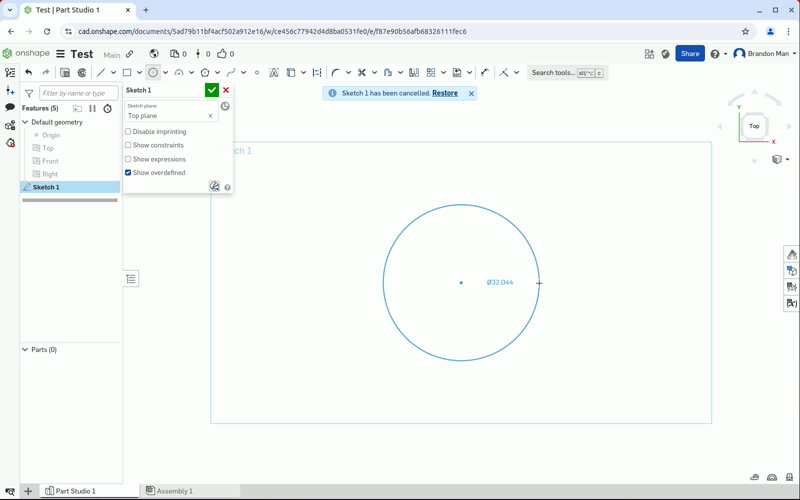
click(539, 282)
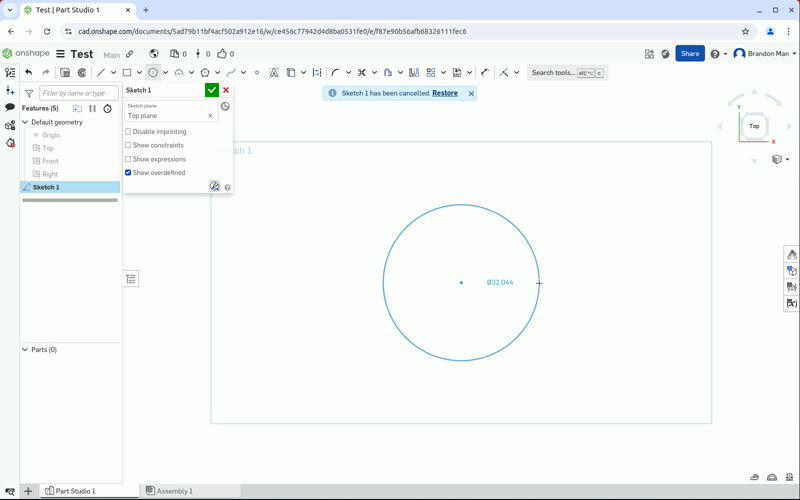
key(esc)
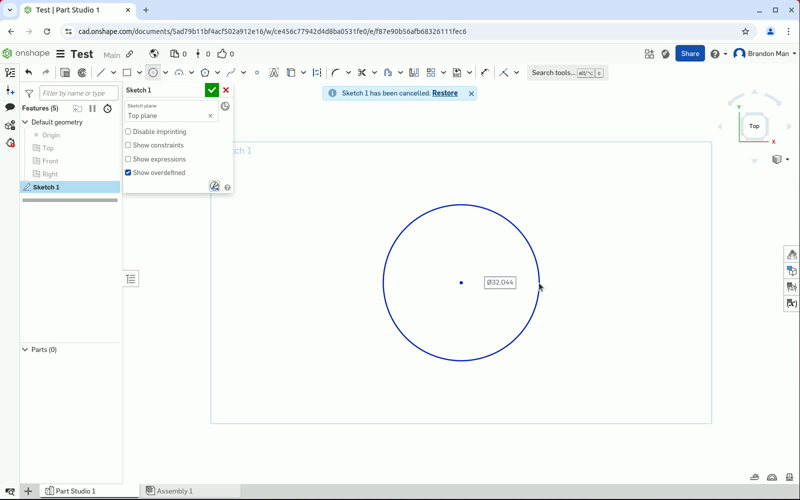
key(c)
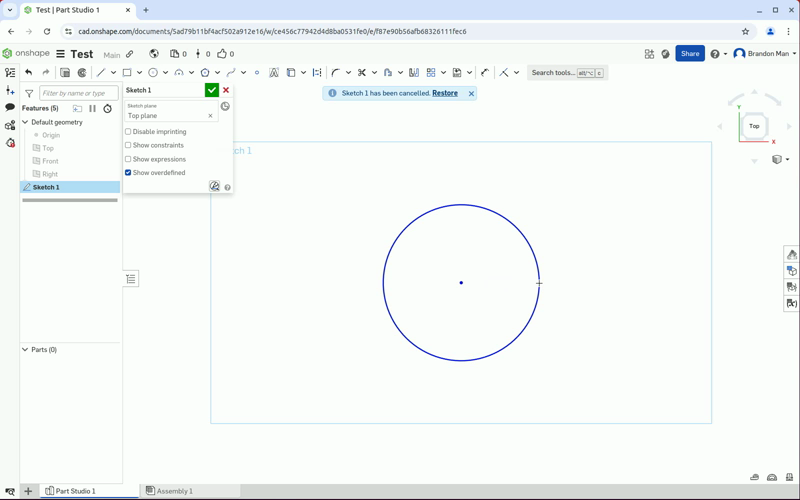
key_down(shift)
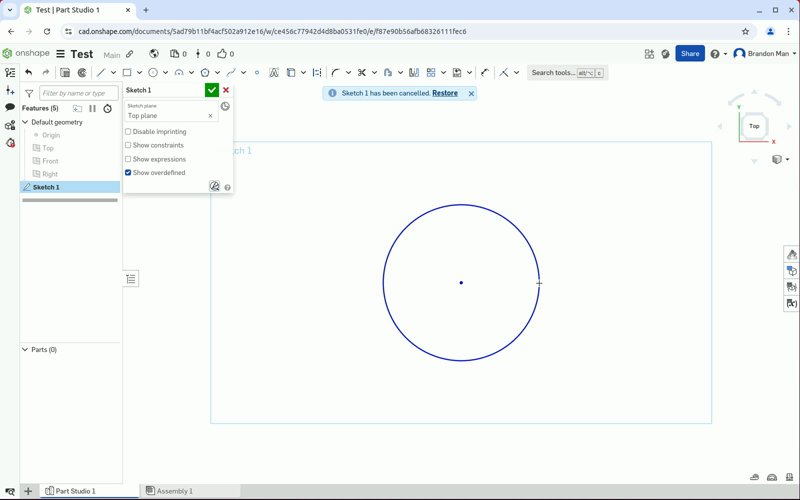
mouse_move(461, 282)
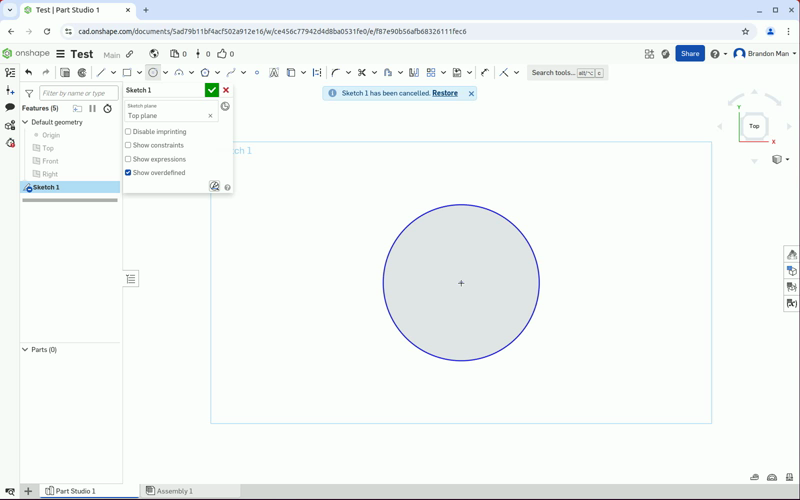
click(461, 282)
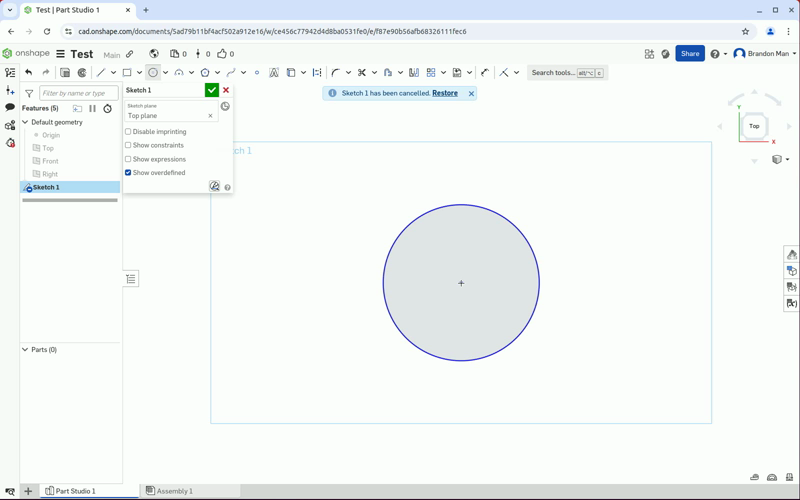
key_up(shift)
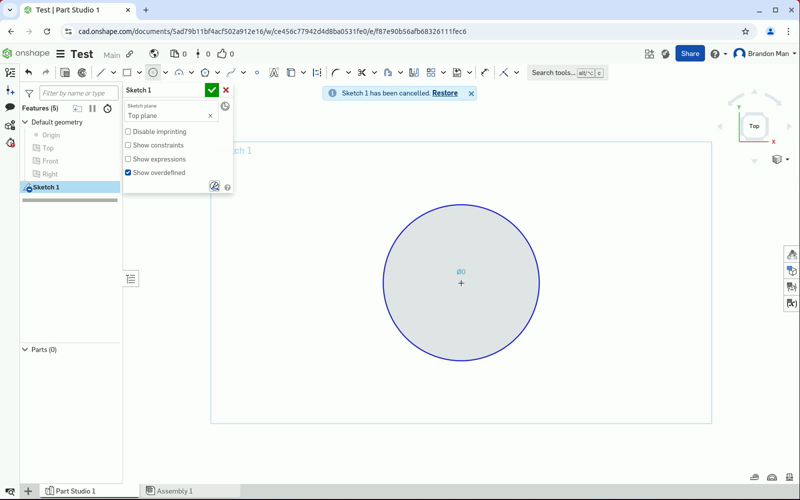
mouse_move(529, 282)
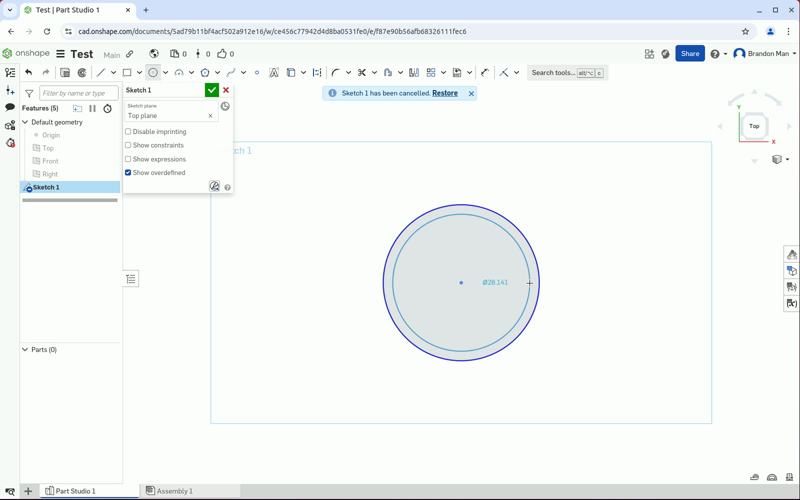
click(529, 282)
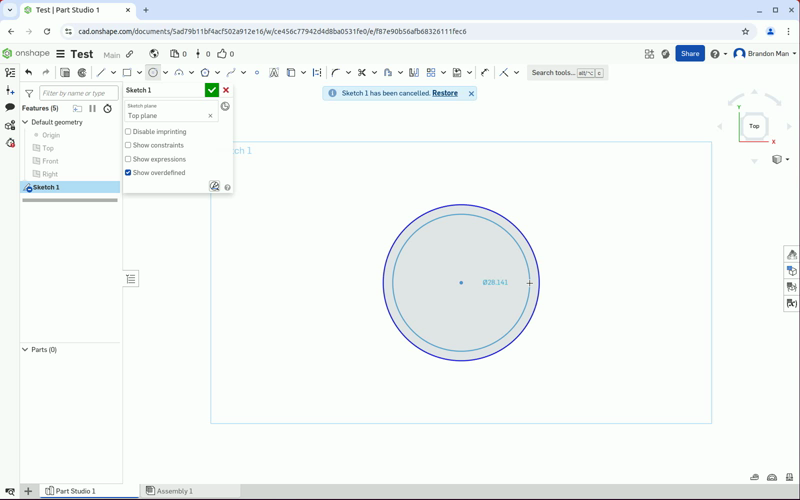
key(esc)
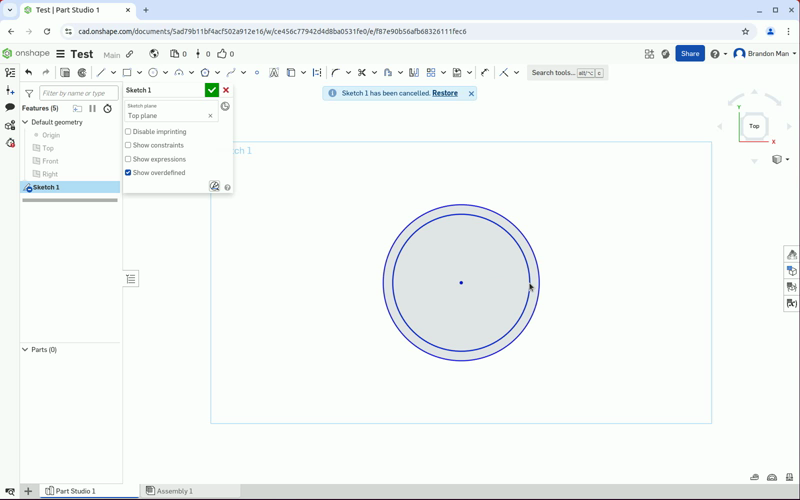
mouse_move(532, 266)
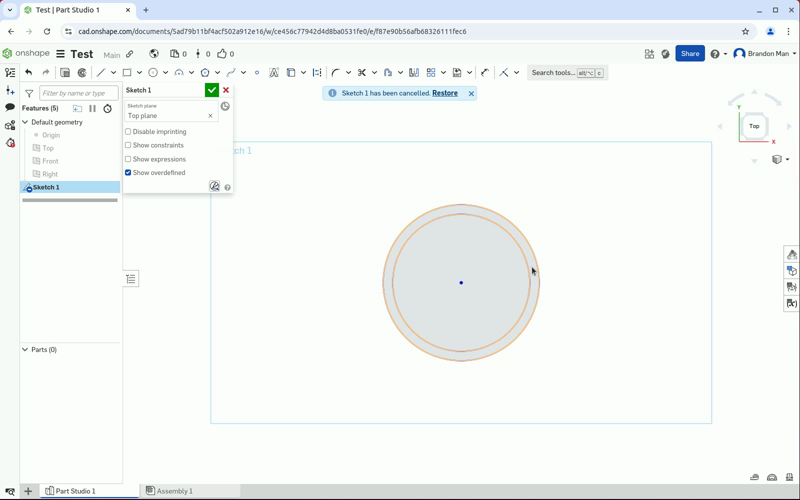
click(532, 266)
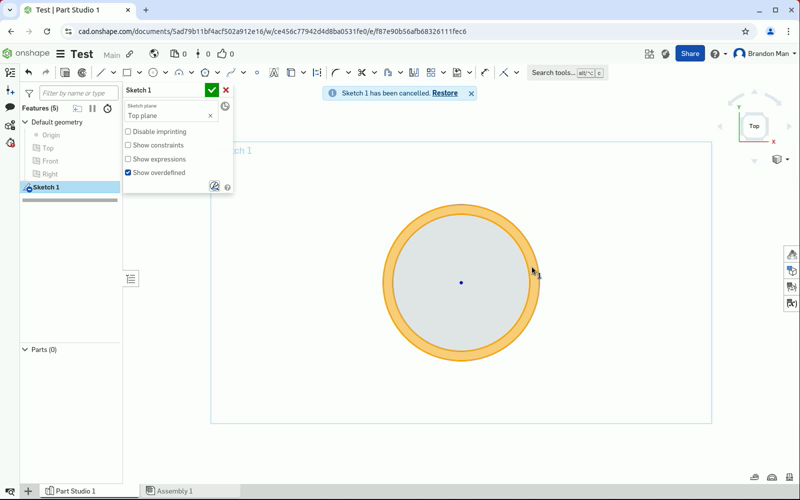
mouse_move(73, 352)
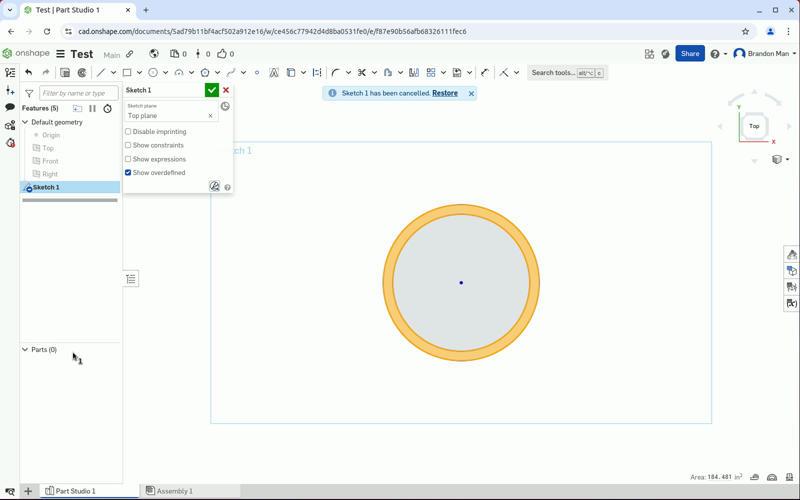
key(shift+y)
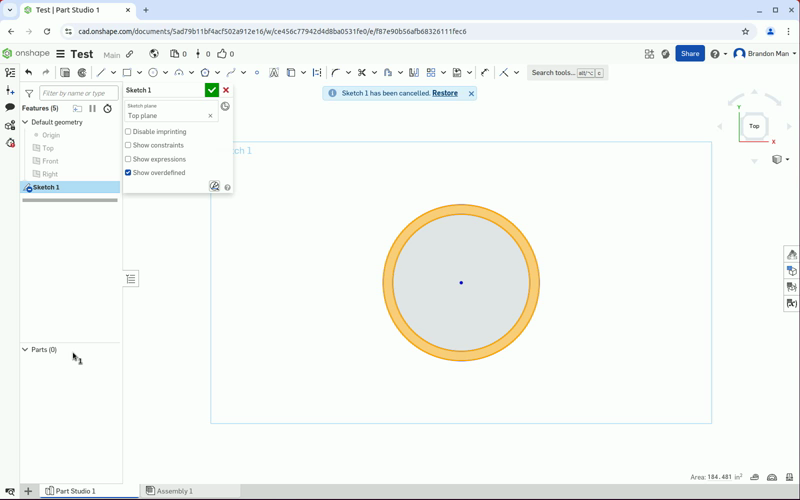
key(shift+e)
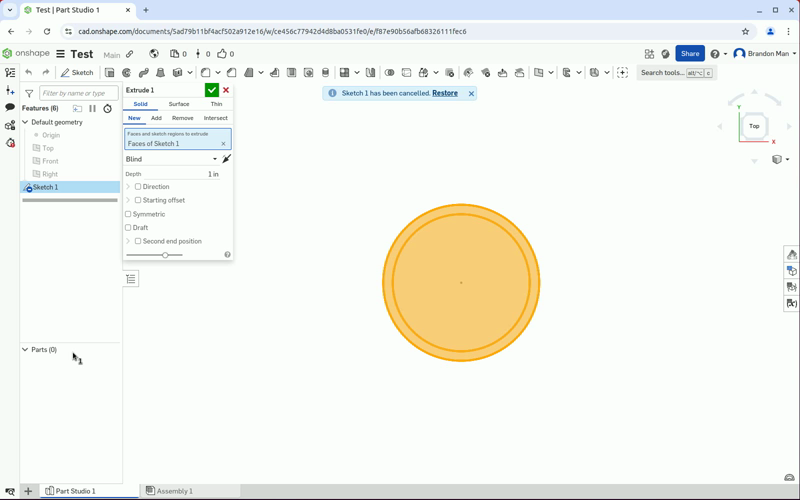
mouse_move(143, 106)
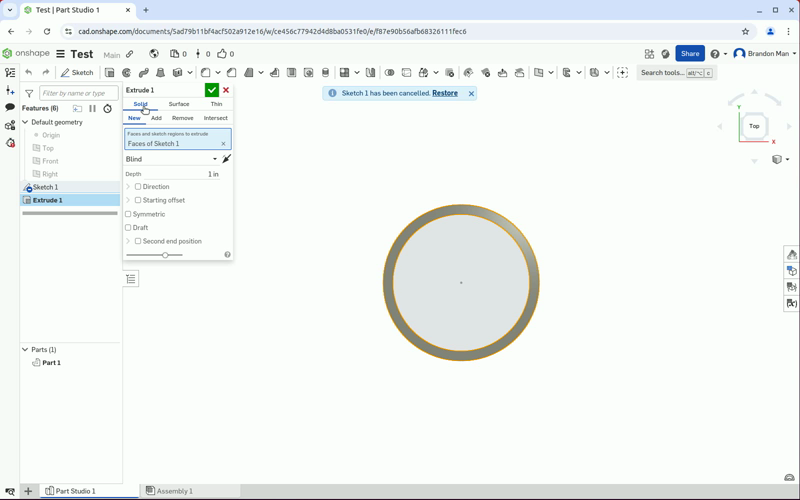
click(143, 106)
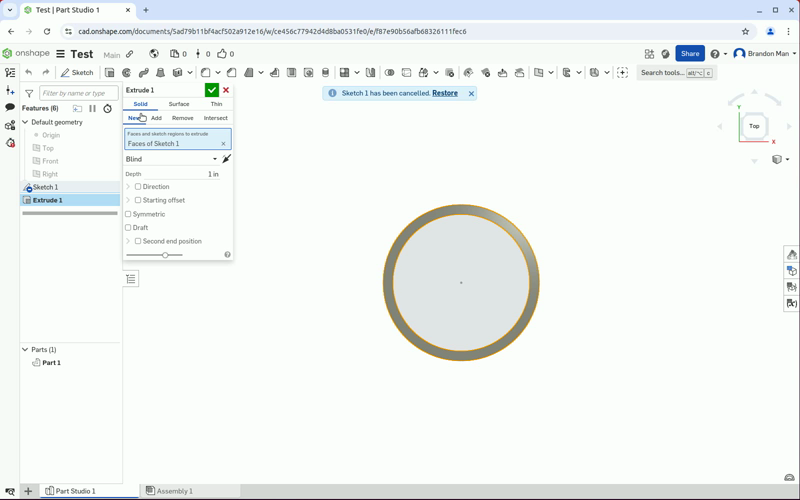
mouse_move(137, 120)
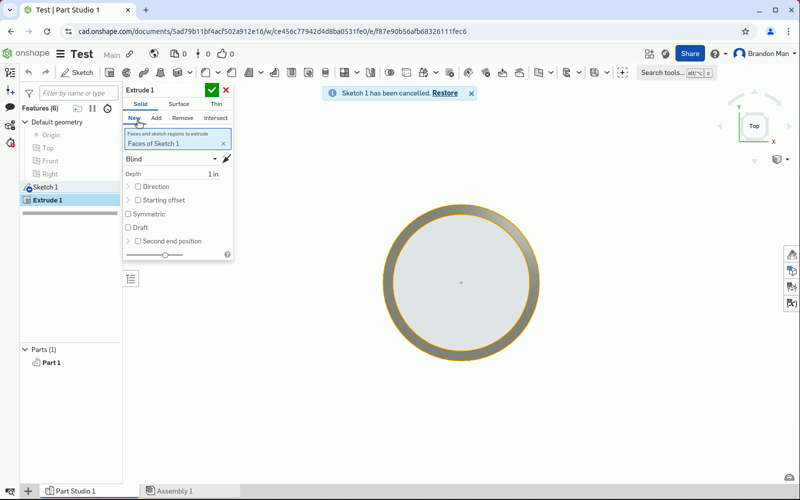
click(137, 120)
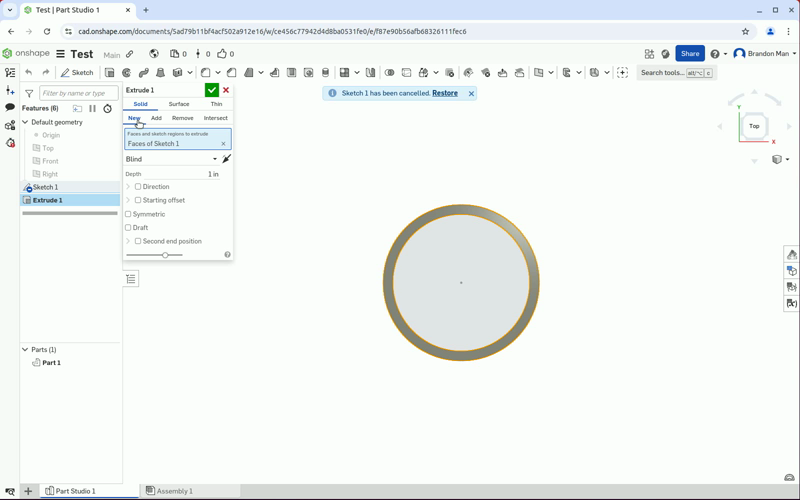
key(tab, 4)
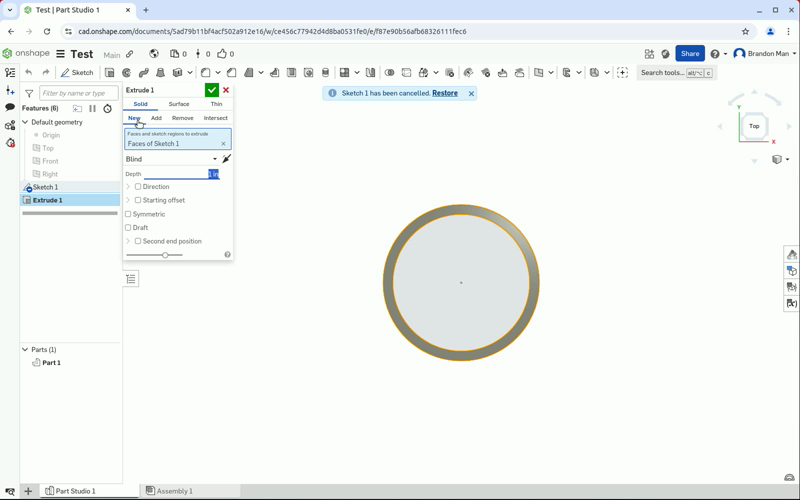
text(13.239)
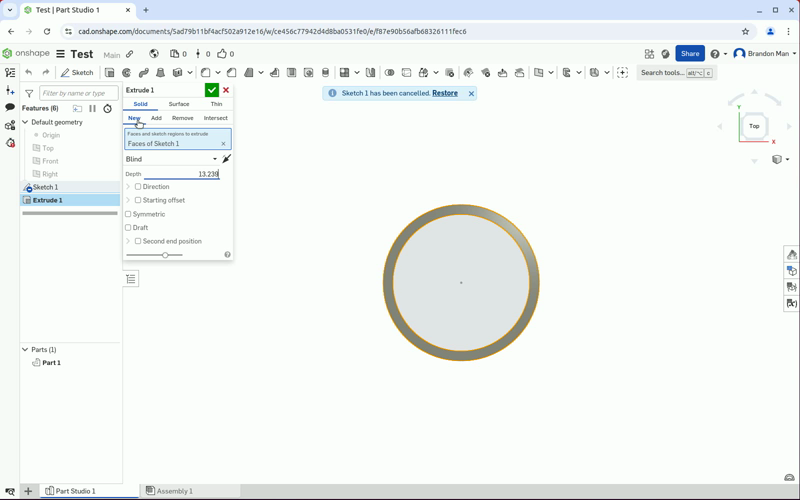
key(enter)
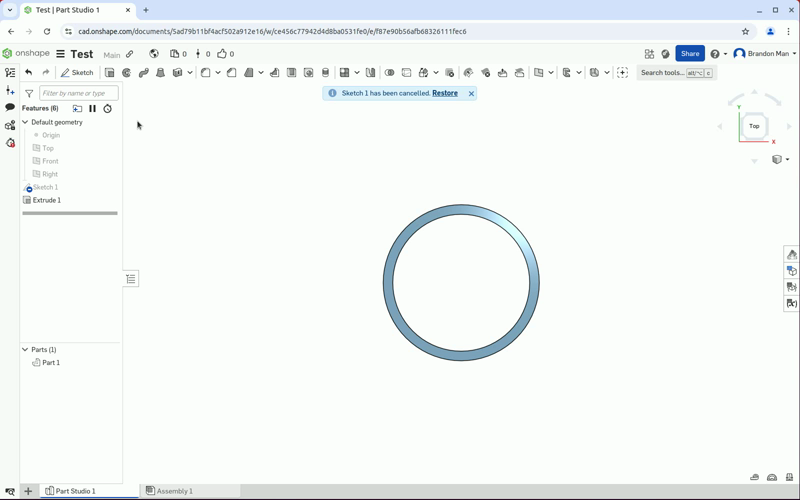
key(shift+h)
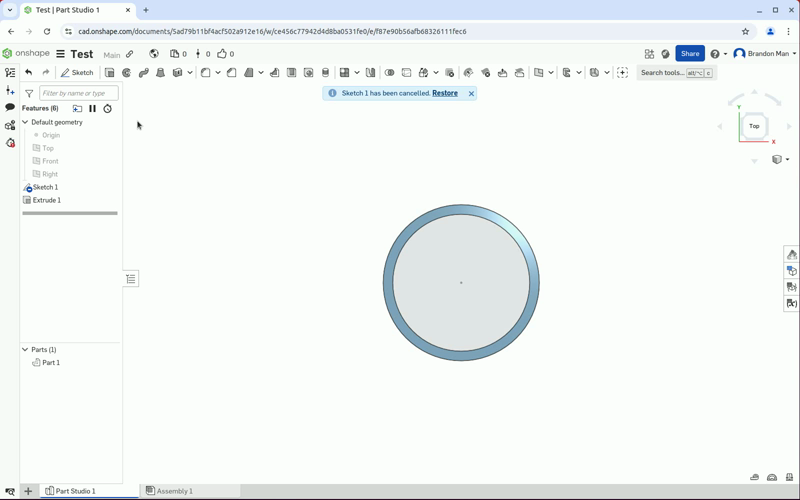
key(shift+h)
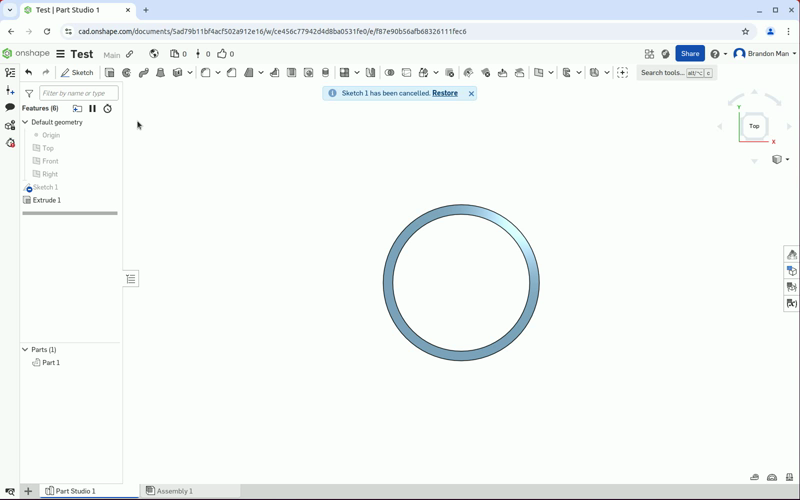
mouse_move(73, 189)
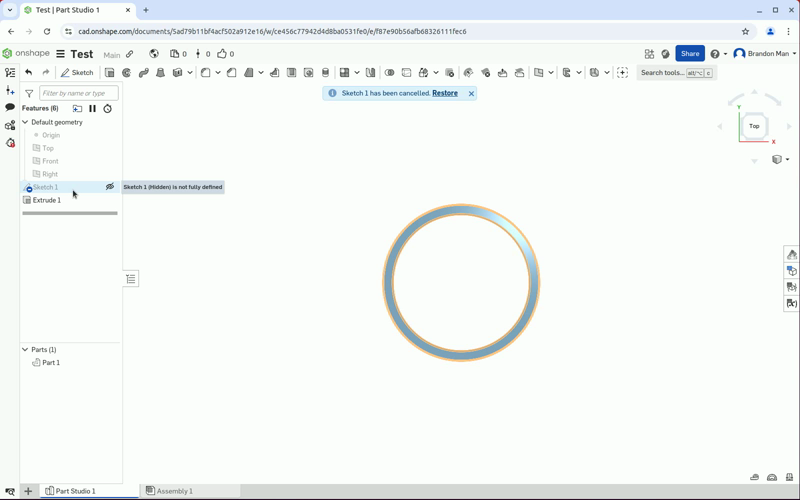
click(73, 189)
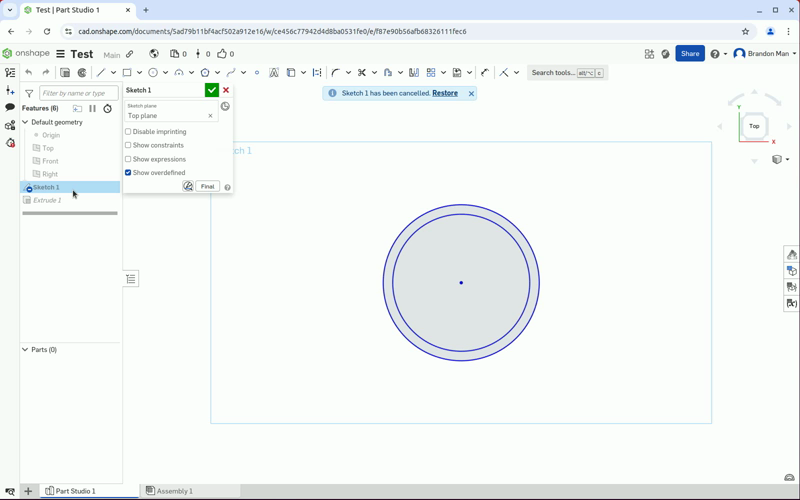
mouse_move(229, 92)
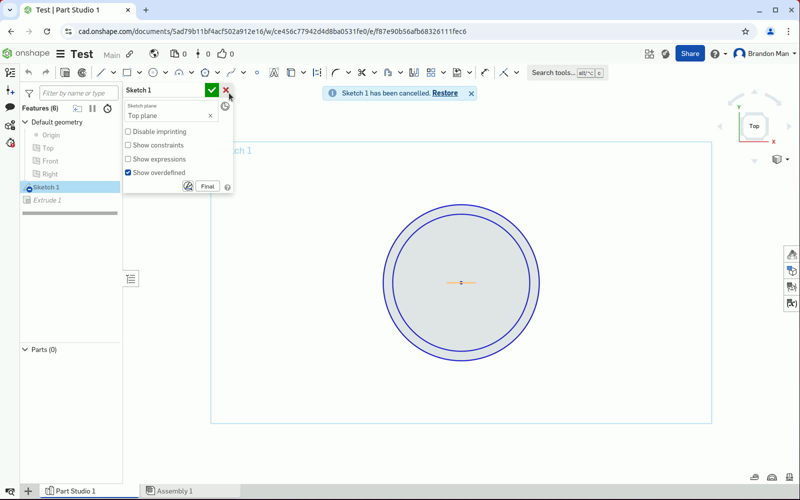
click(229, 92)
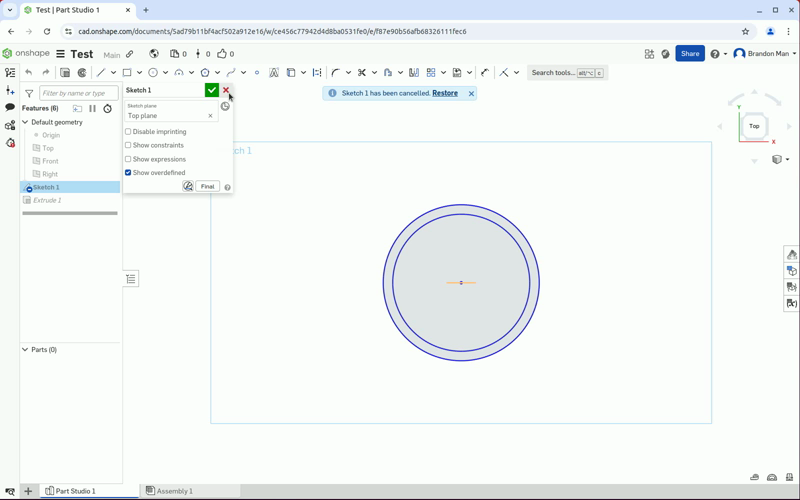
key(shift+s)
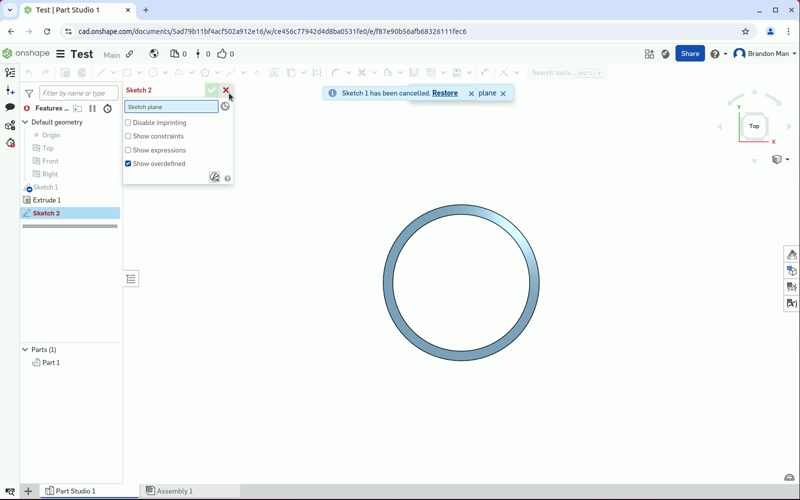
mouse_move(73, 150)
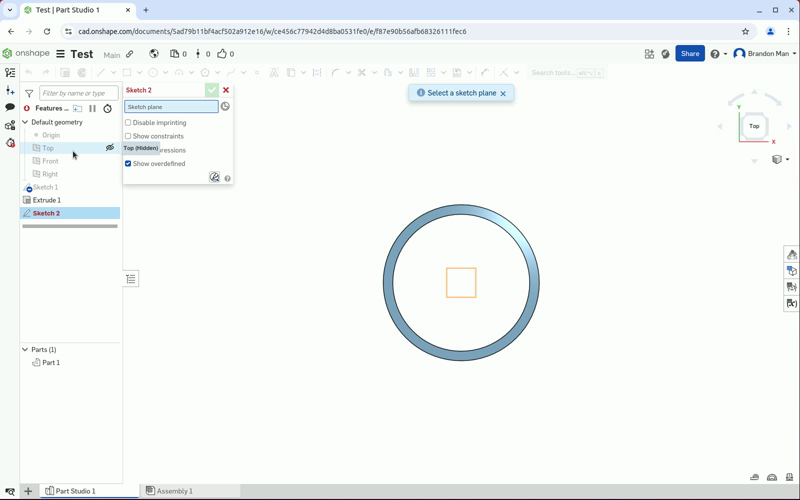
click(73, 150)
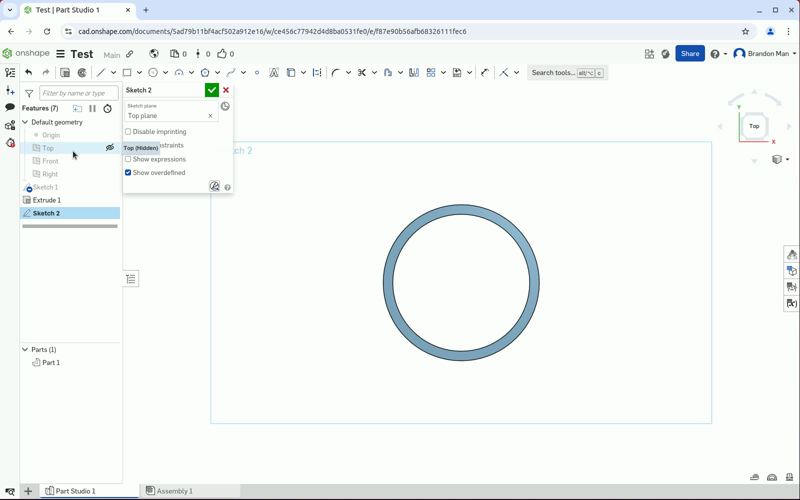
mouse_move(73, 352)
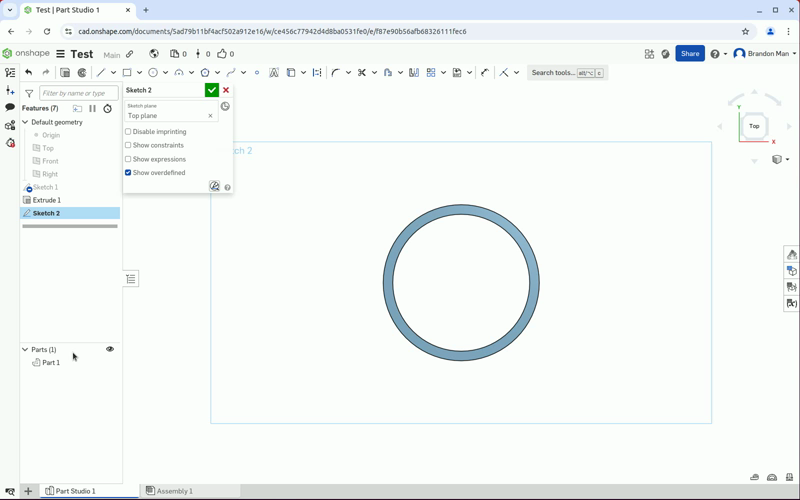
key(y)
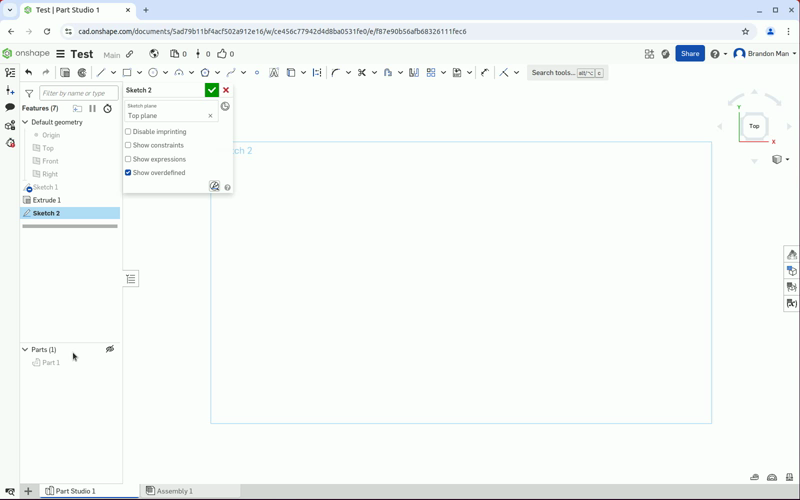
key(c)
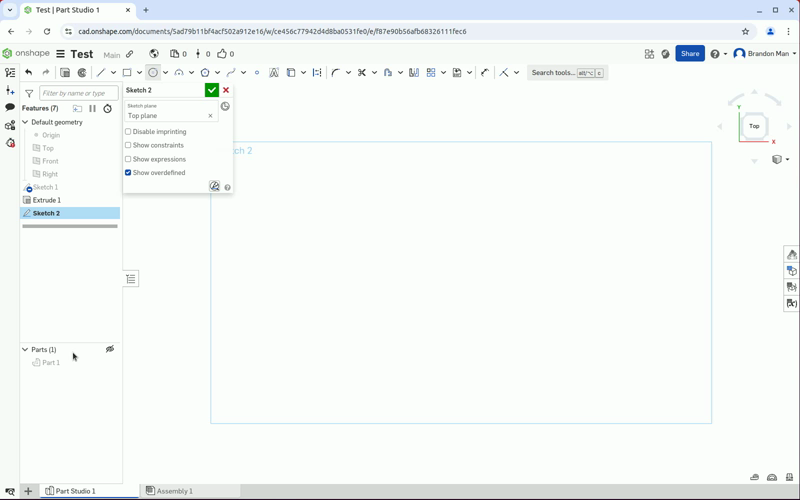
key_down(shift)
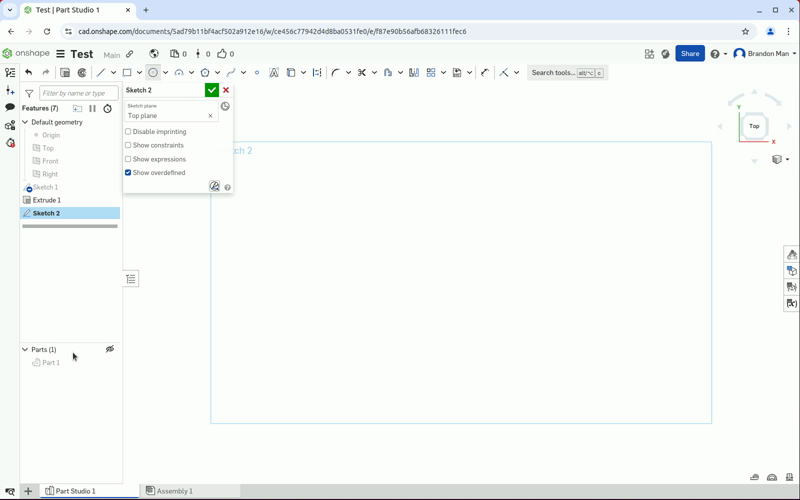
mouse_move(460, 282)
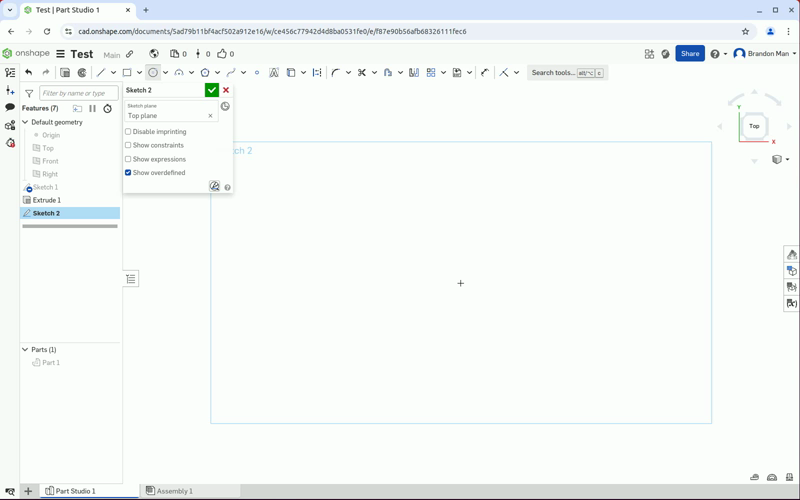
click(460, 282)
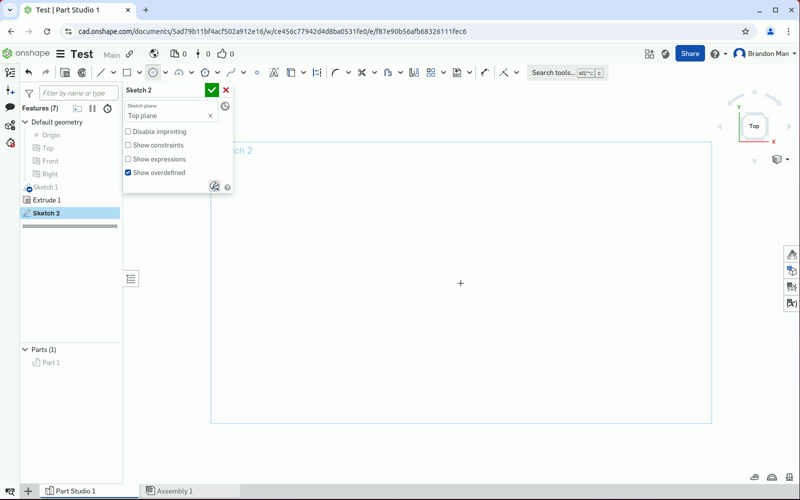
key_up(shift)
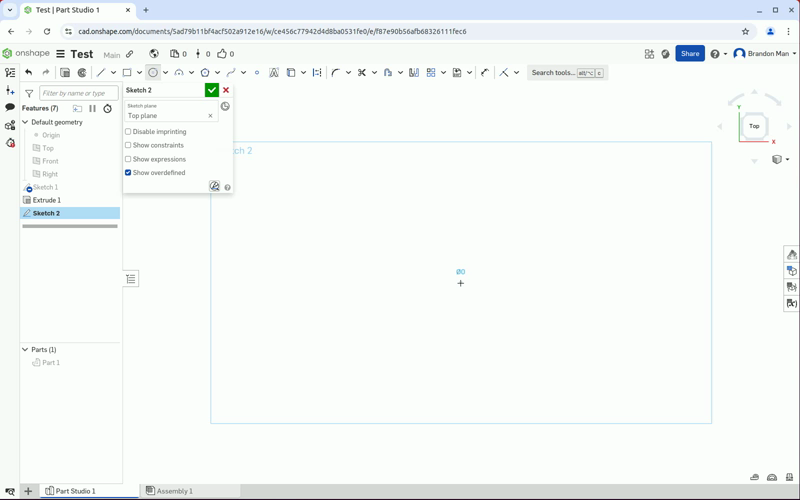
mouse_move(528, 282)
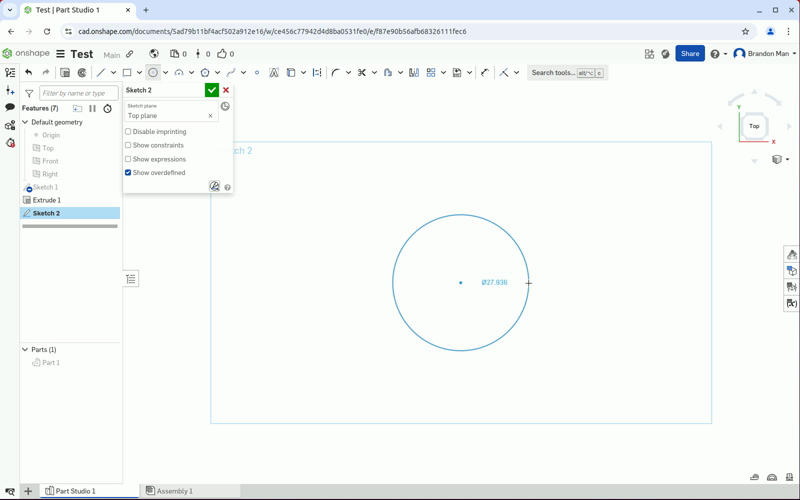
click(528, 282)
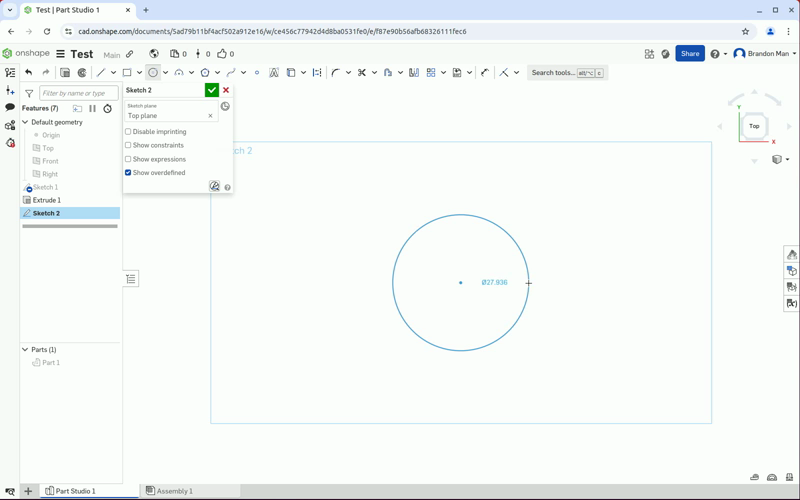
key(esc)
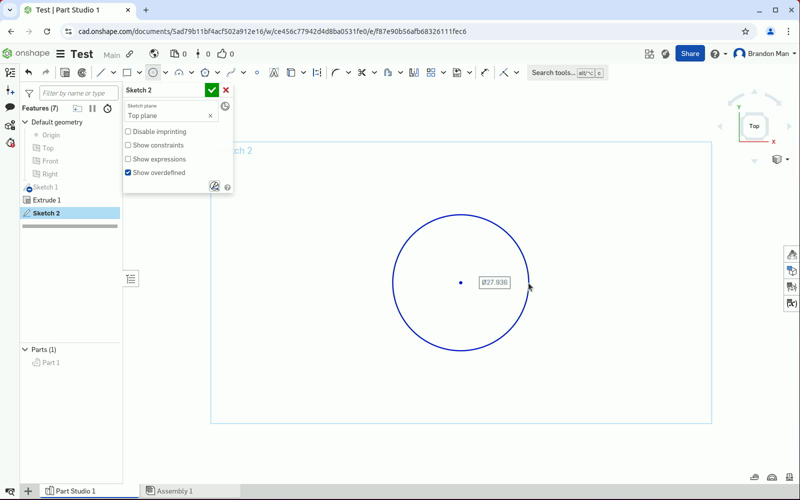
key(c)
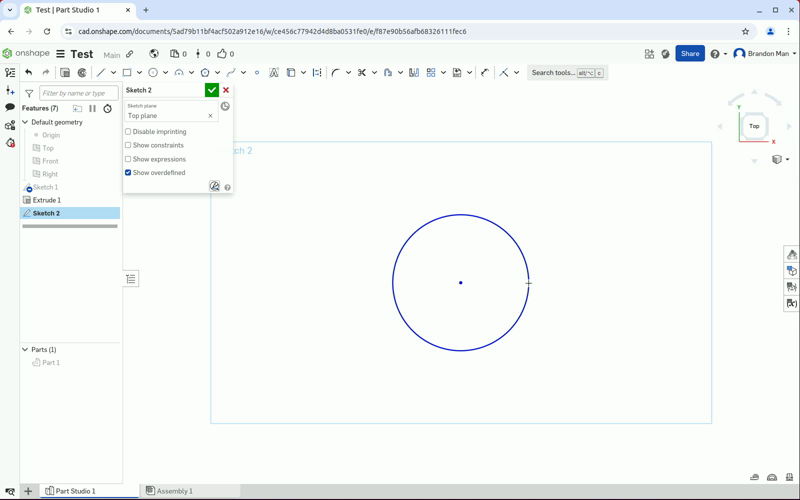
key_down(shift)
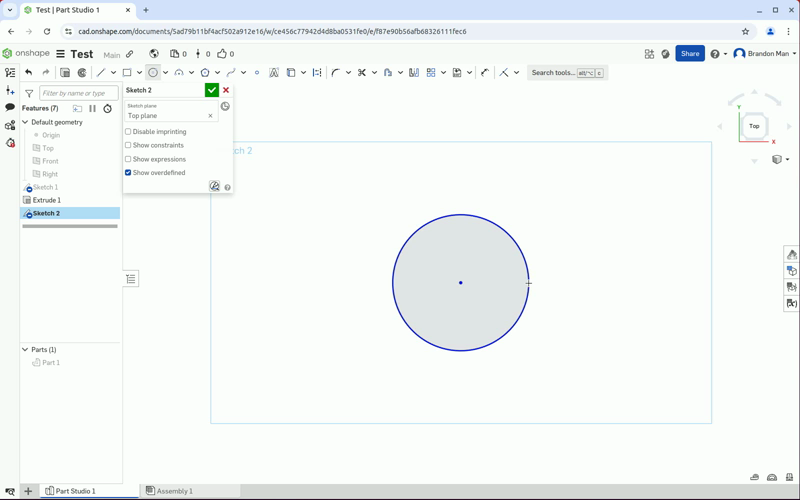
mouse_move(460, 282)
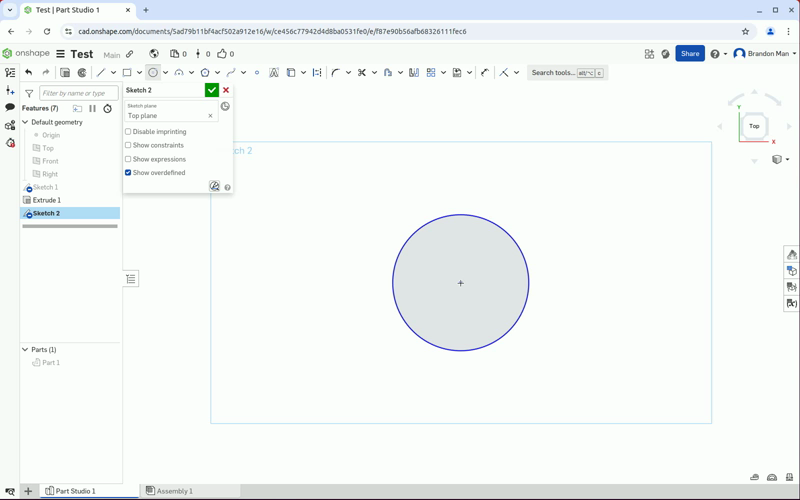
click(460, 282)
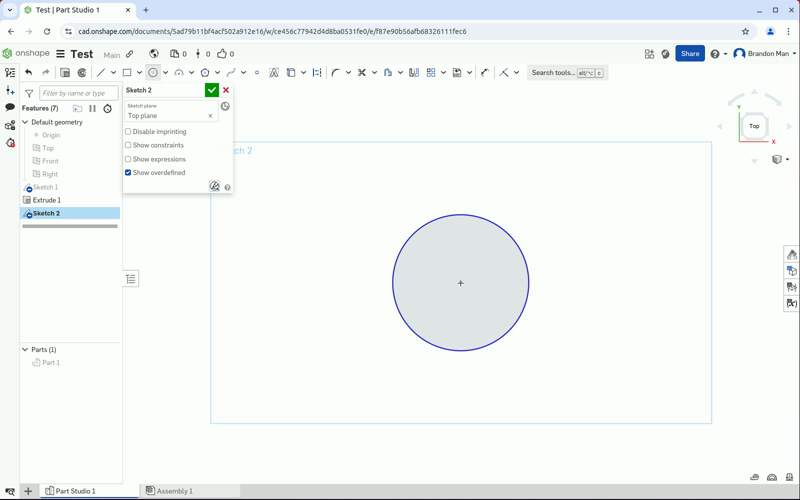
key_up(shift)
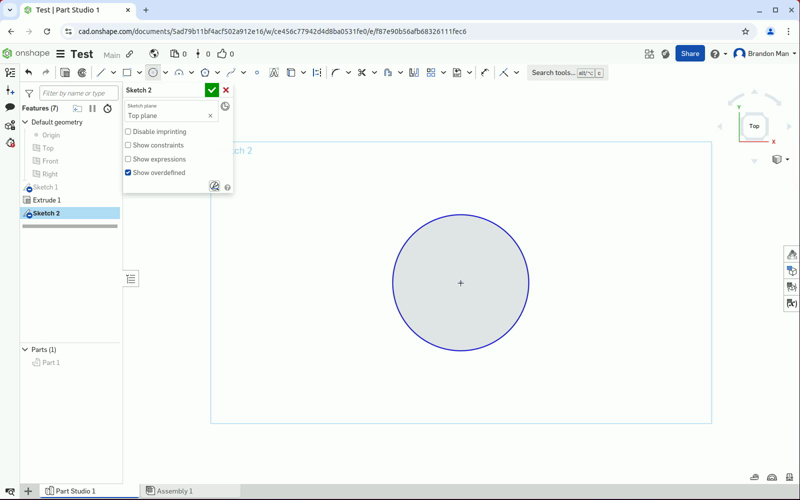
mouse_move(519, 282)
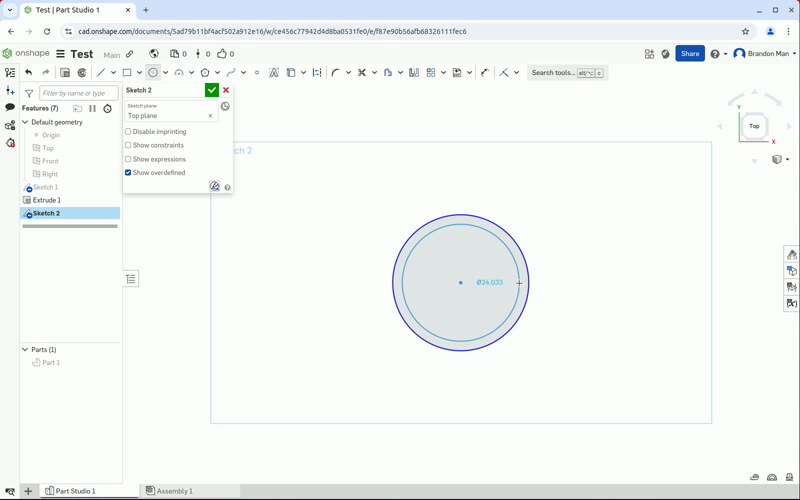
click(519, 282)
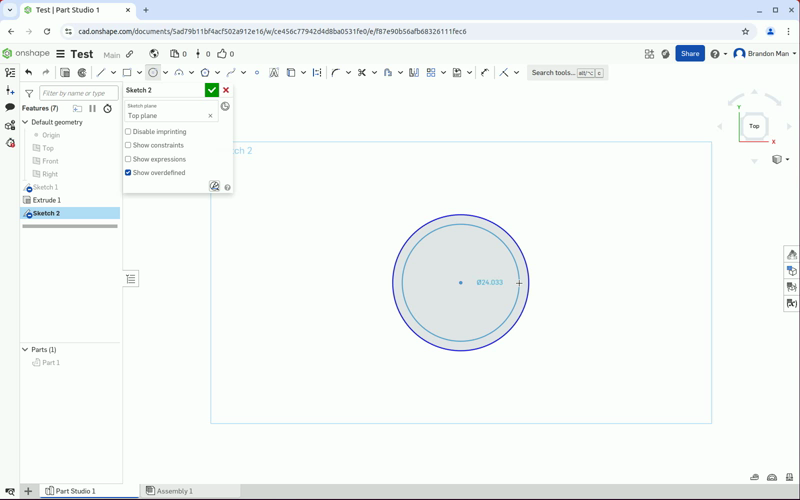
key(esc)
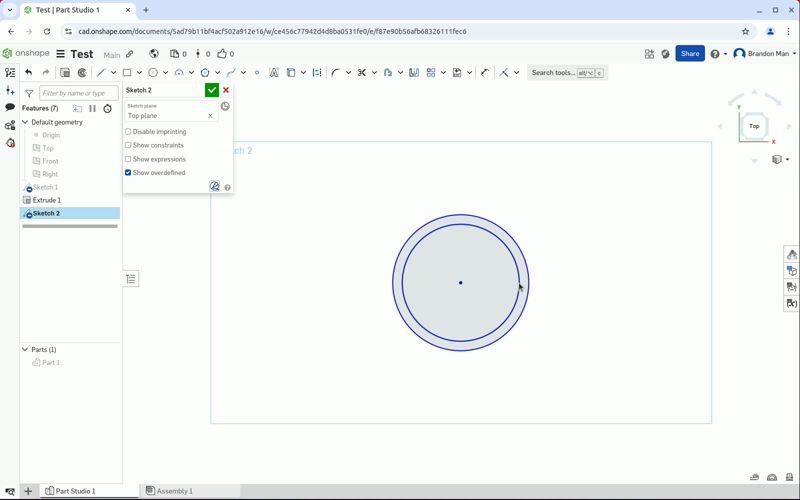
mouse_move(515, 254)
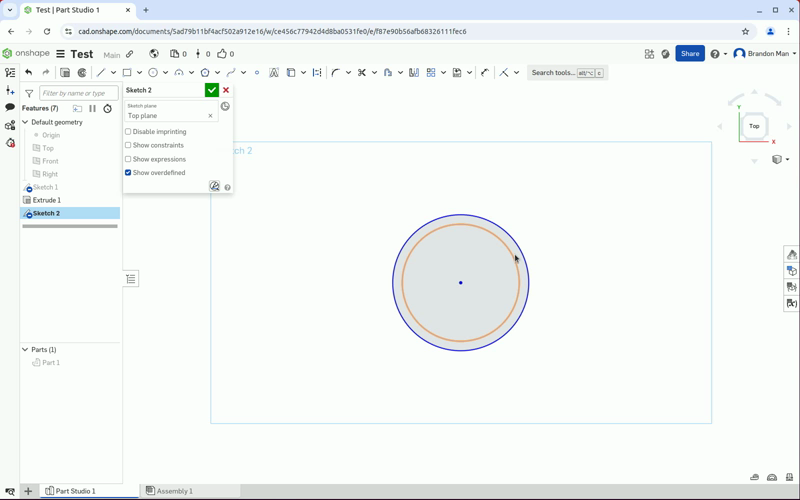
click(515, 254)
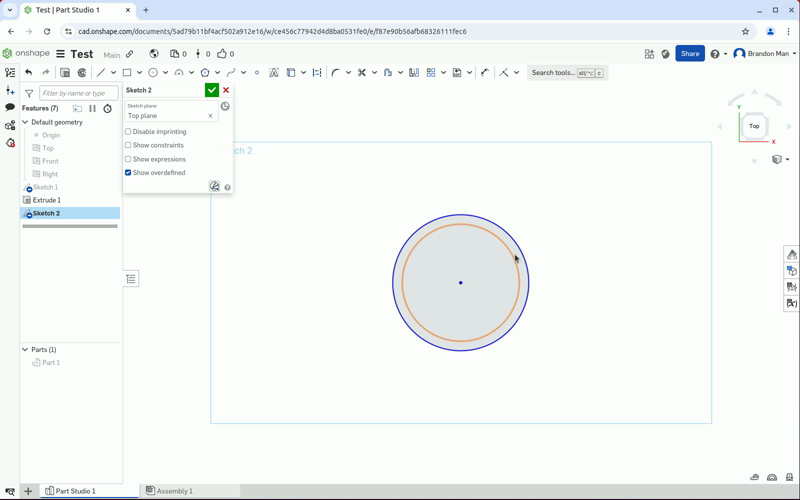
mouse_move(73, 352)
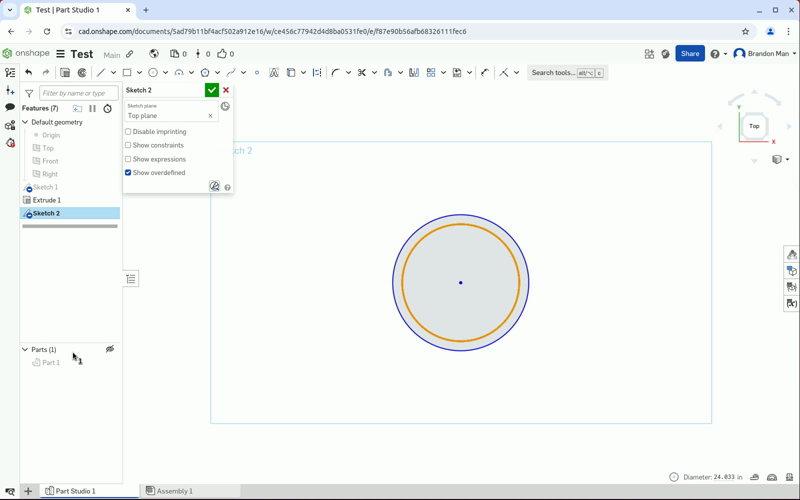
key(shift+y)
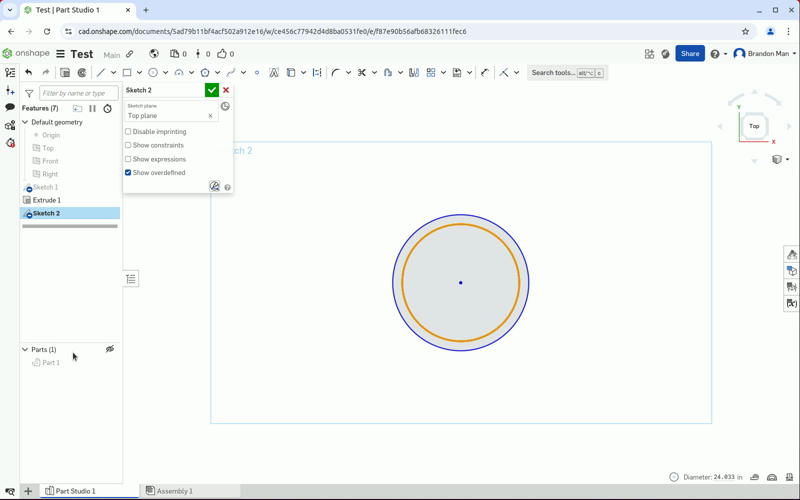
key(shift+e)
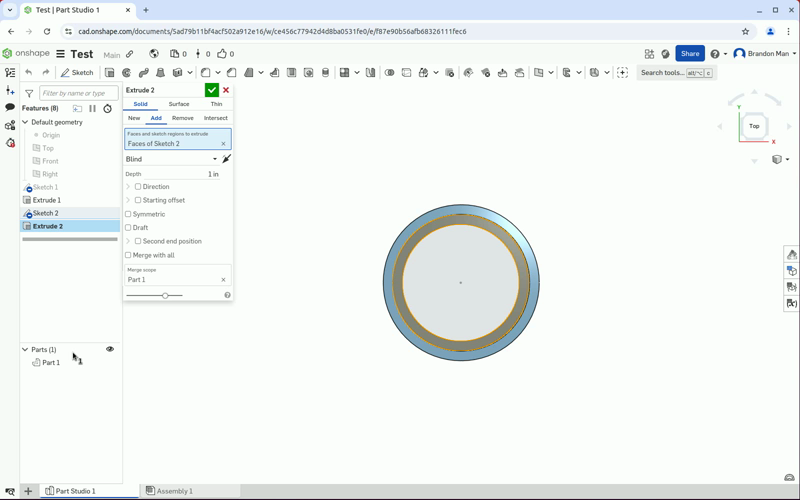
mouse_move(143, 106)
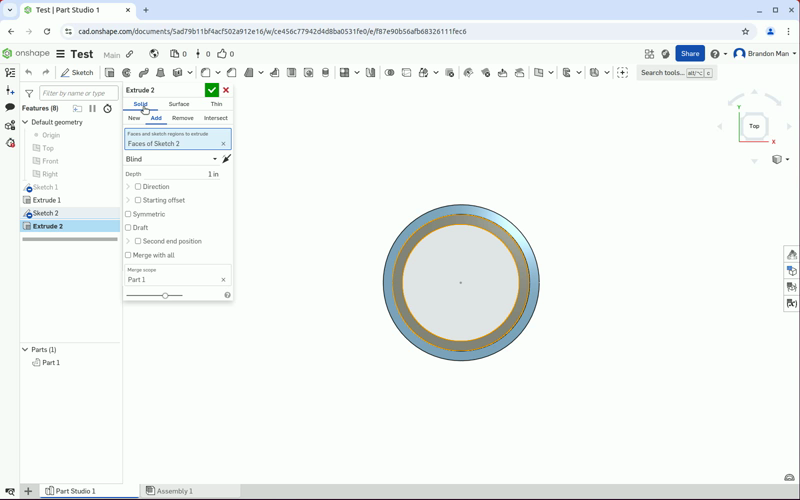
click(143, 106)
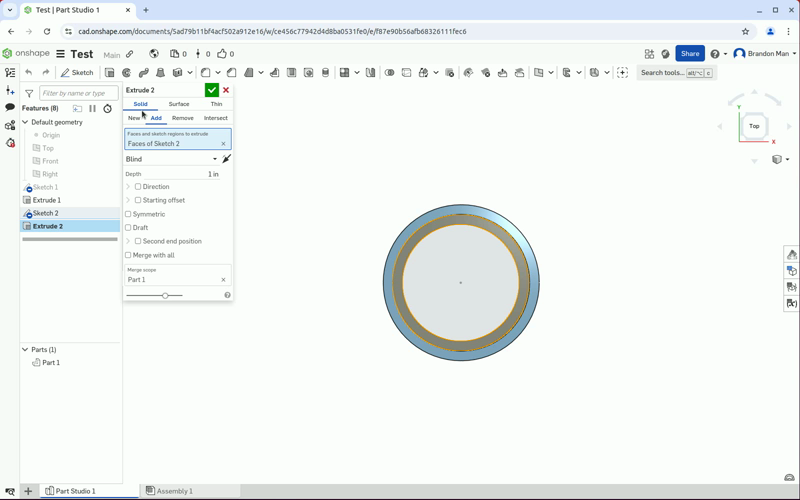
mouse_move(137, 120)
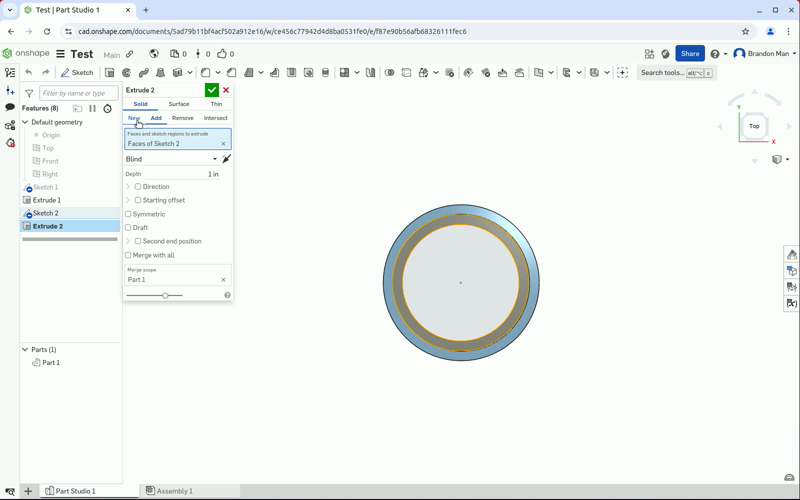
click(137, 120)
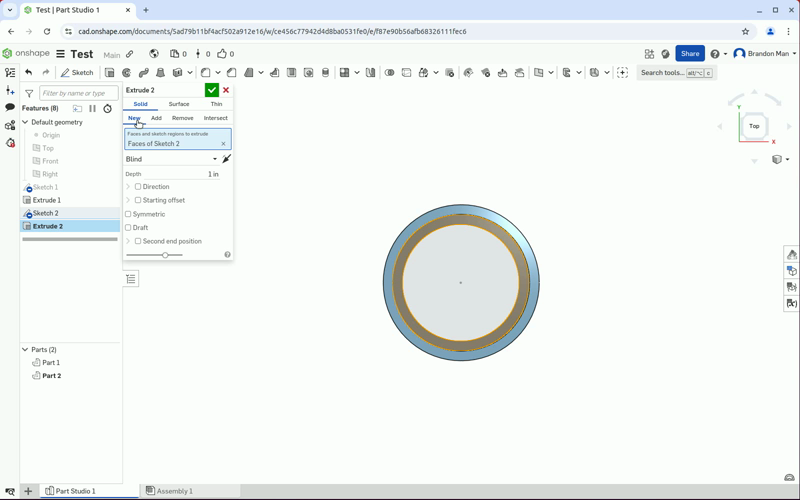
key(tab, 4)
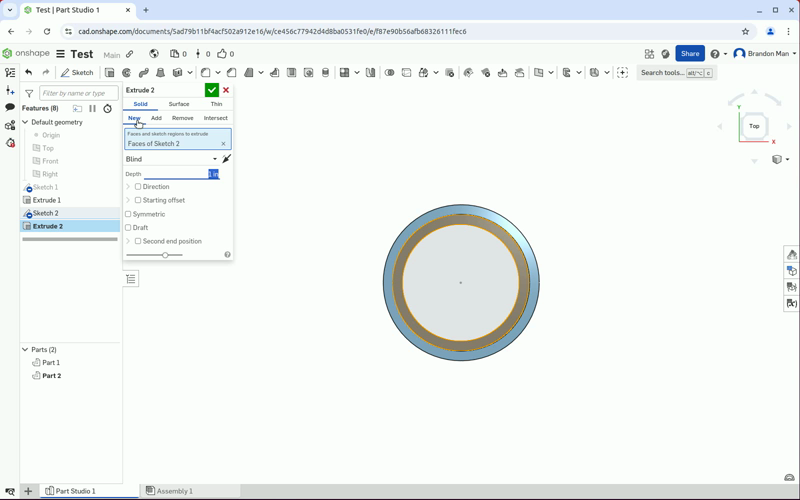
text(13.239)
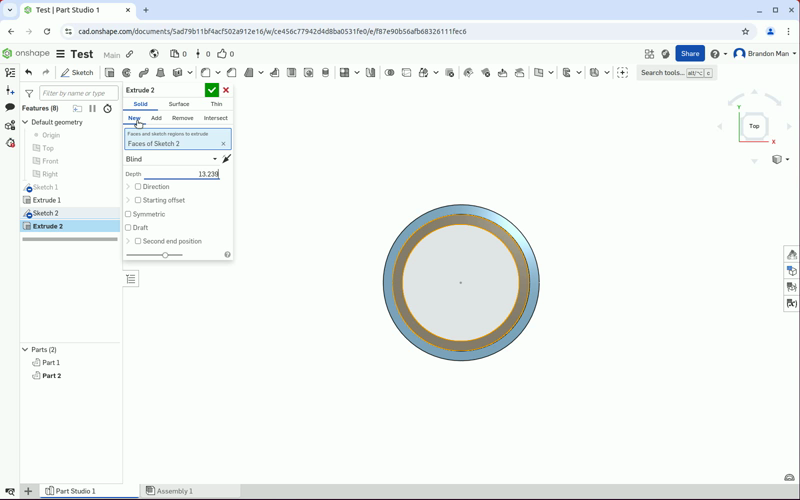
key(enter)
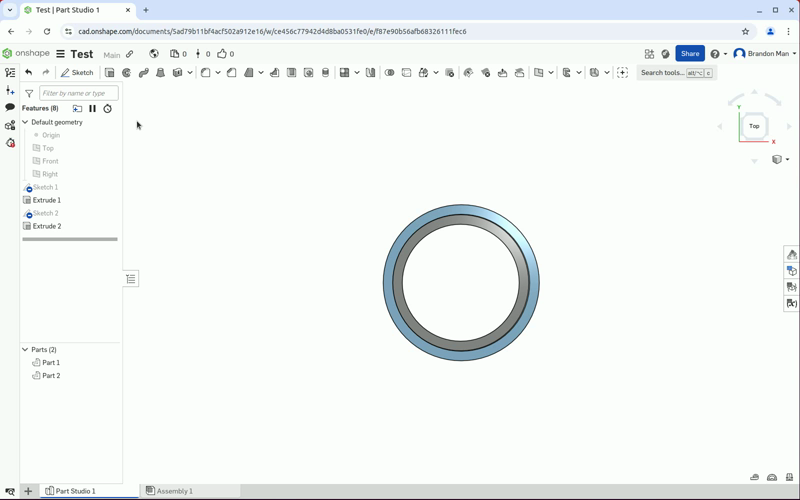
key(shift+h)
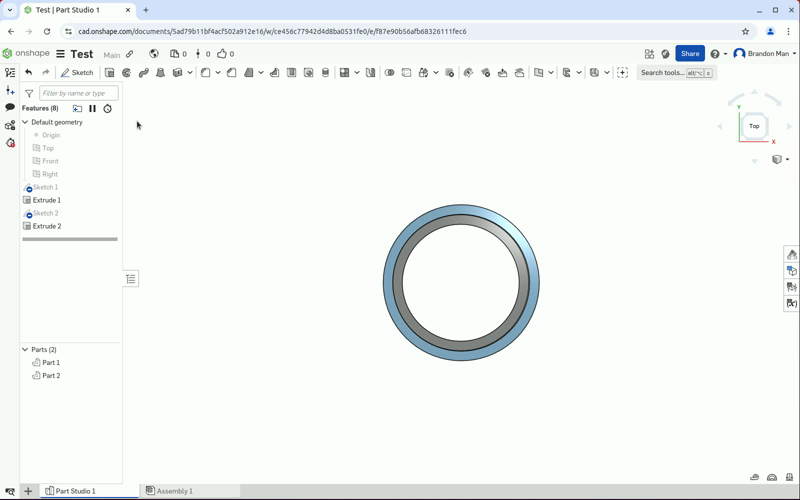
key(shift+h)
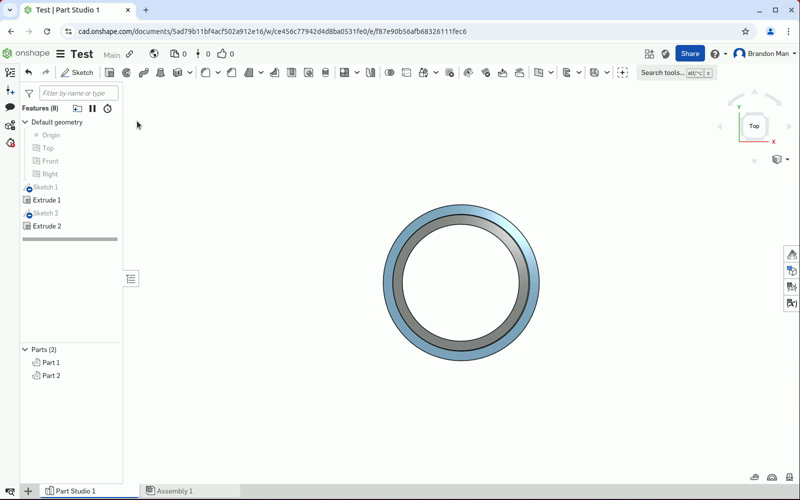
mouse_move(73, 189)
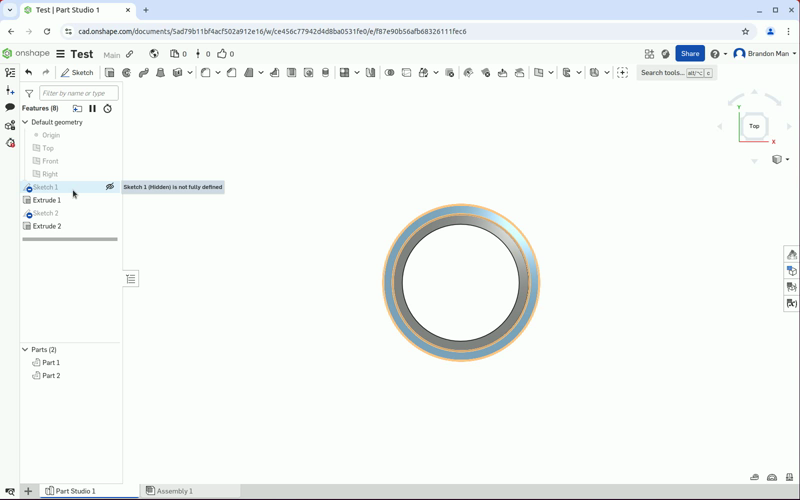
click(73, 189)
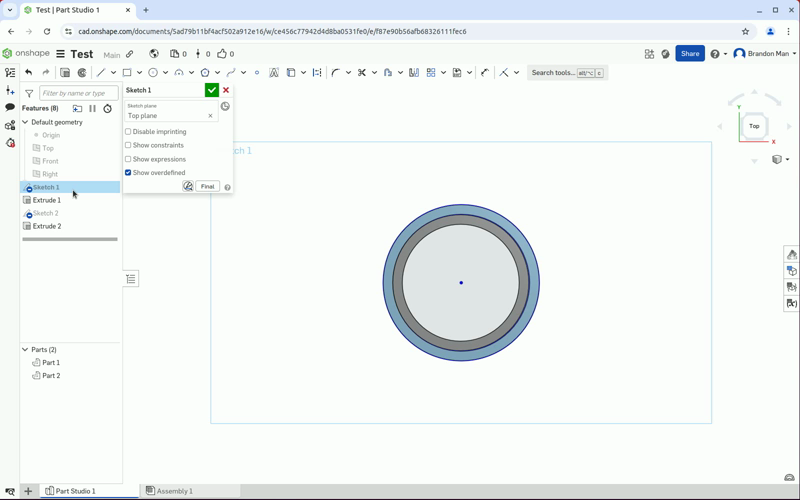
mouse_move(229, 92)
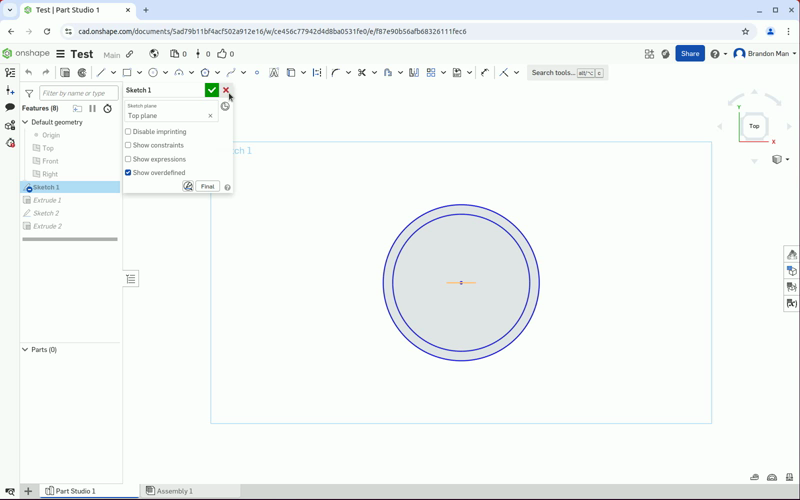
click(229, 92)
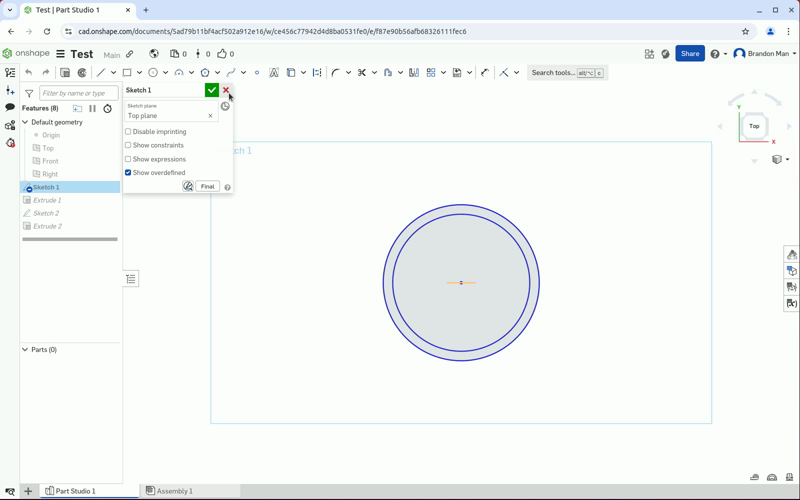
key(shift+s)
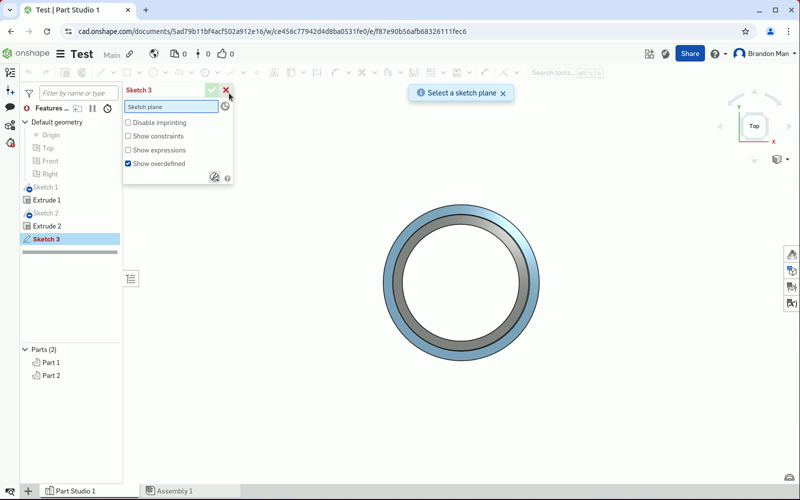
mouse_move(73, 150)
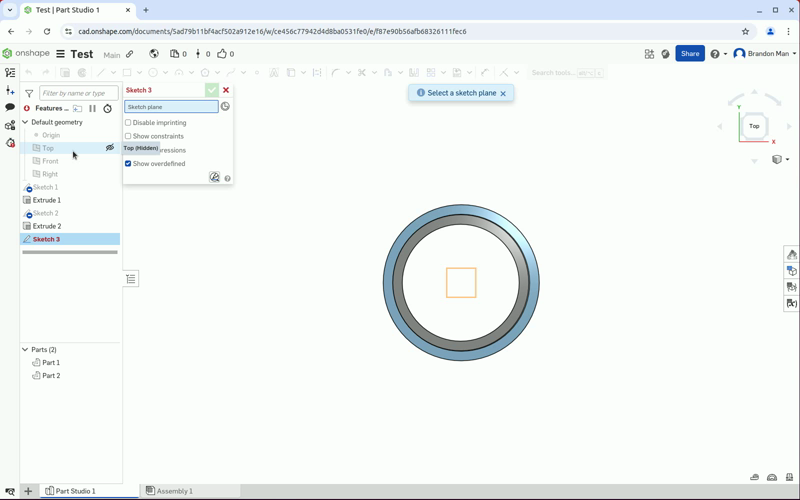
click(73, 150)
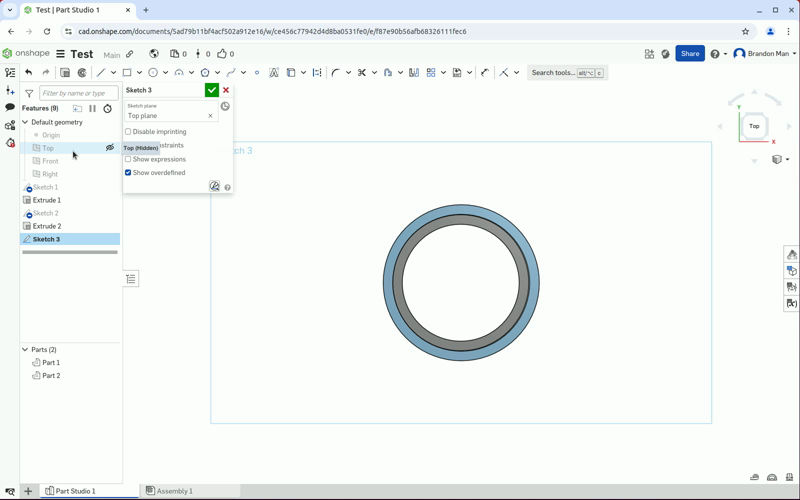
mouse_move(73, 352)
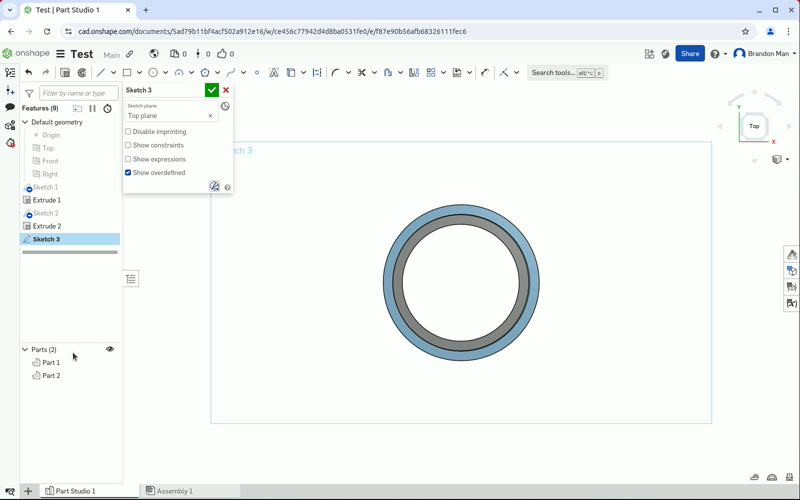
key(y)
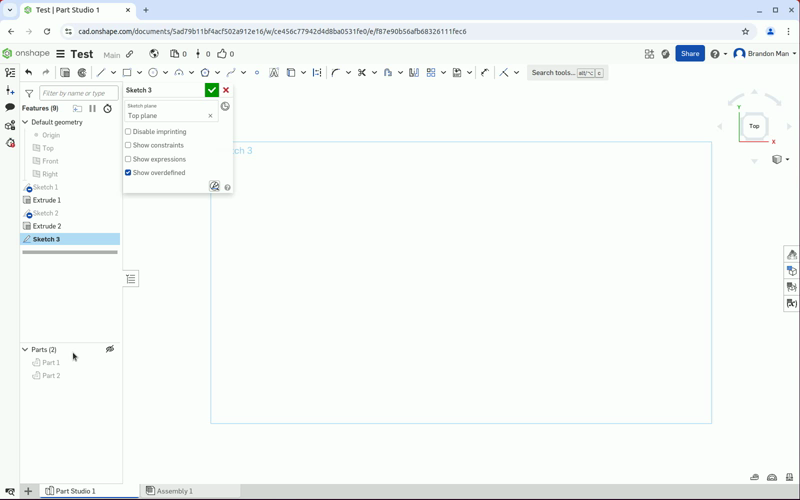
key(c)
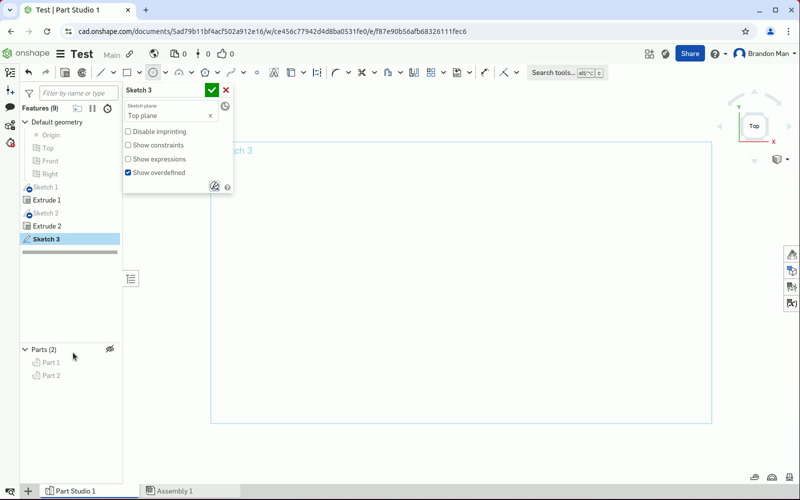
key_down(shift)
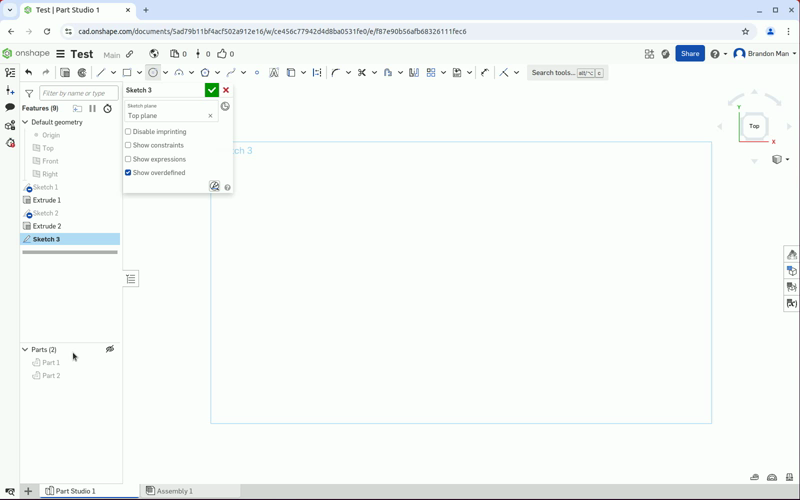
mouse_move(460, 282)
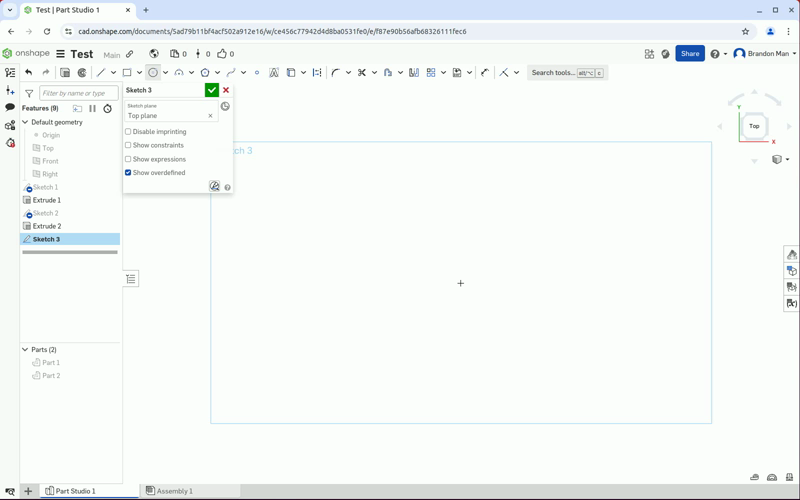
click(460, 282)
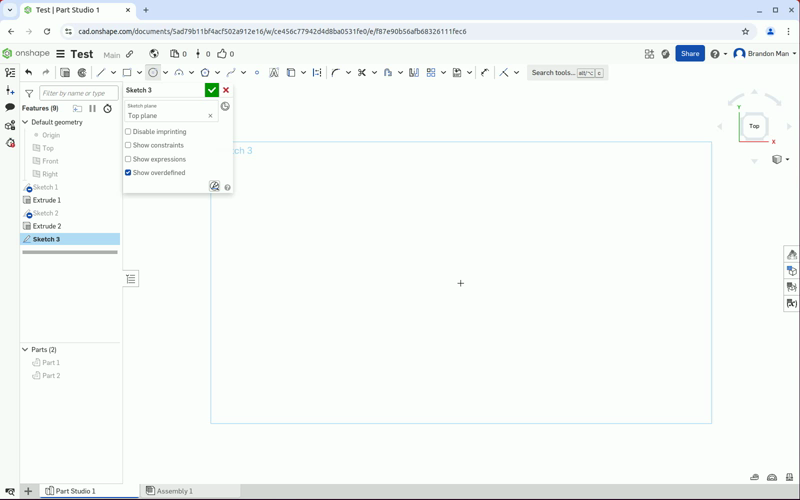
key_up(shift)
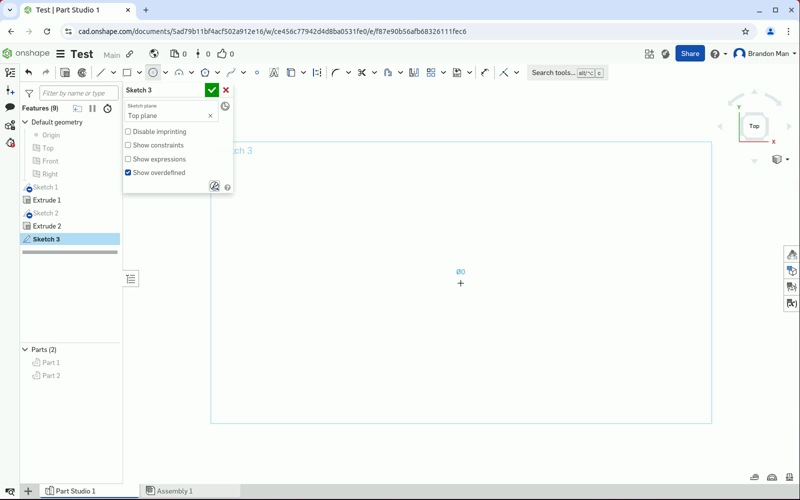
mouse_move(528, 282)
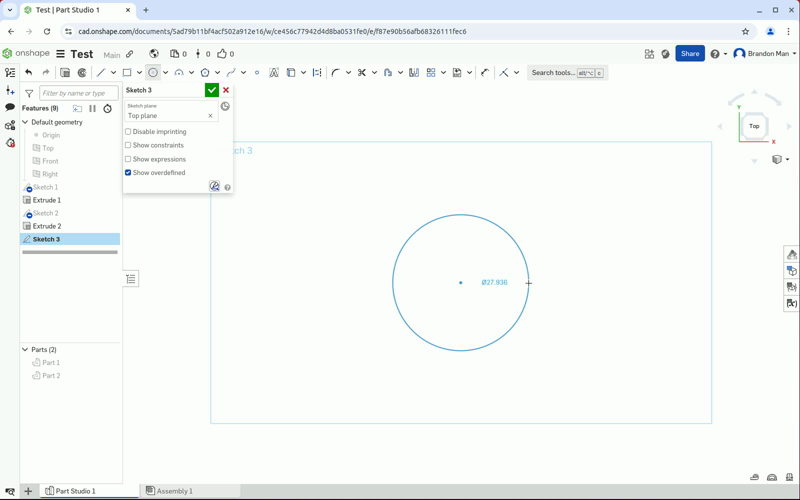
click(528, 282)
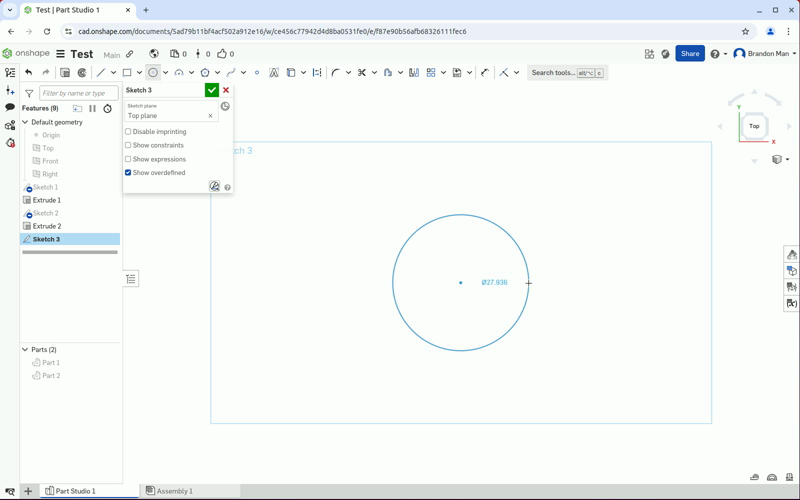
key(esc)
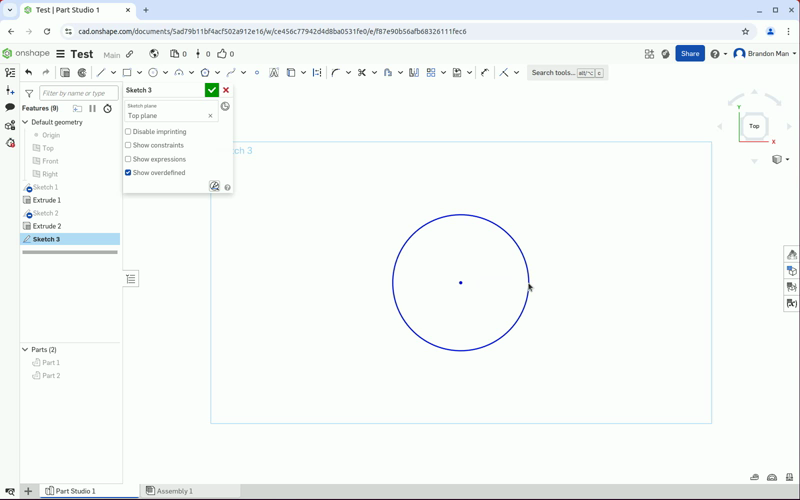
key(c)
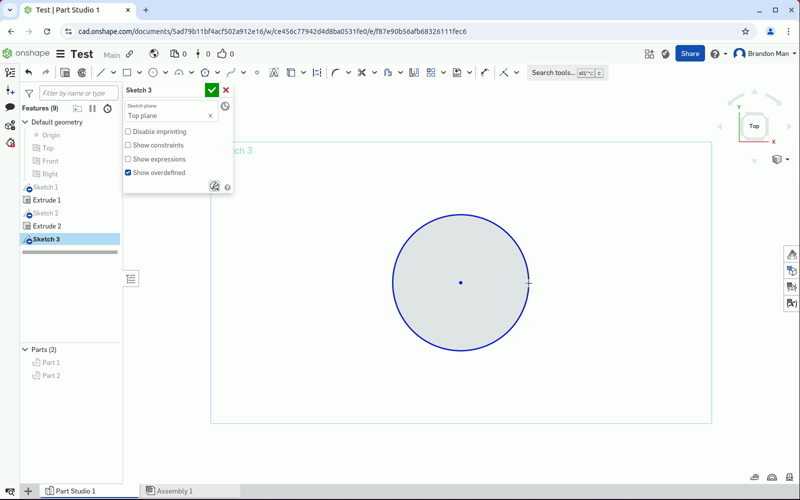
key_down(shift)
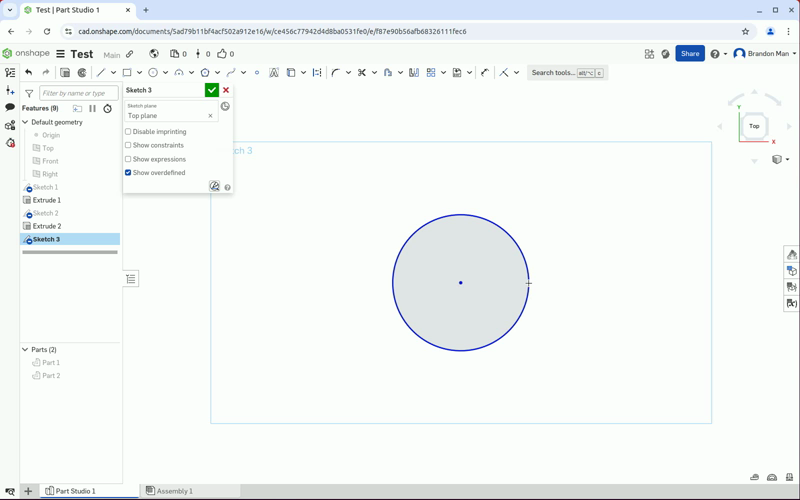
mouse_move(460, 282)
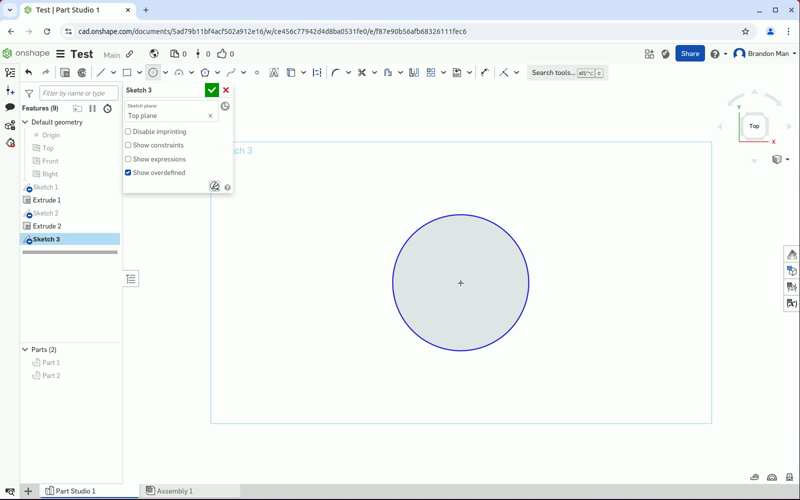
click(460, 282)
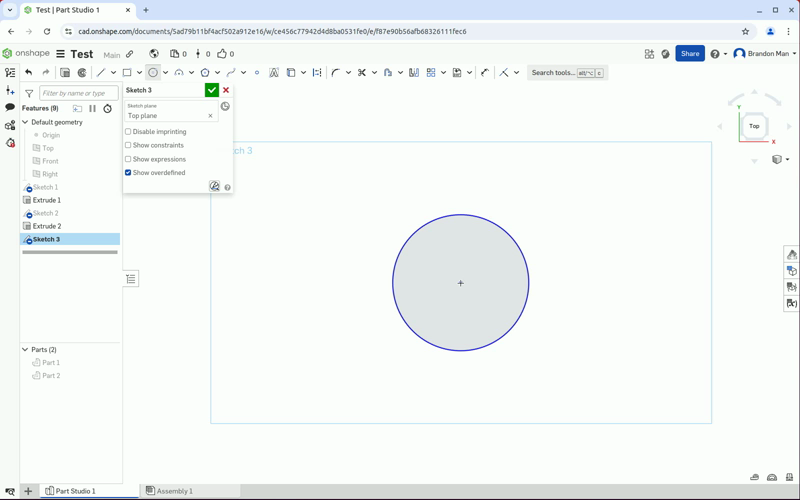
key_up(shift)
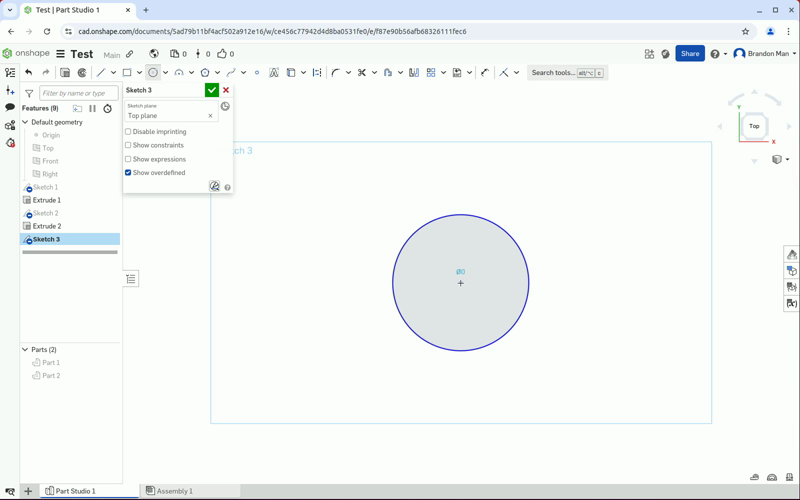
mouse_move(519, 282)
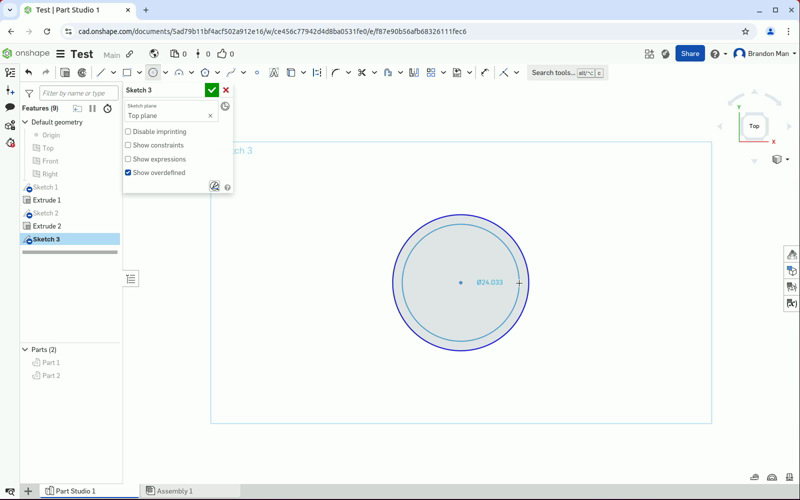
click(519, 282)
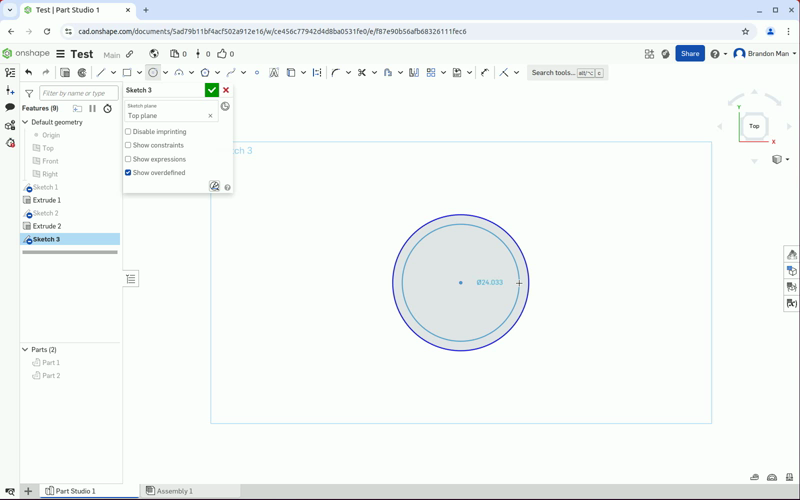
key(esc)
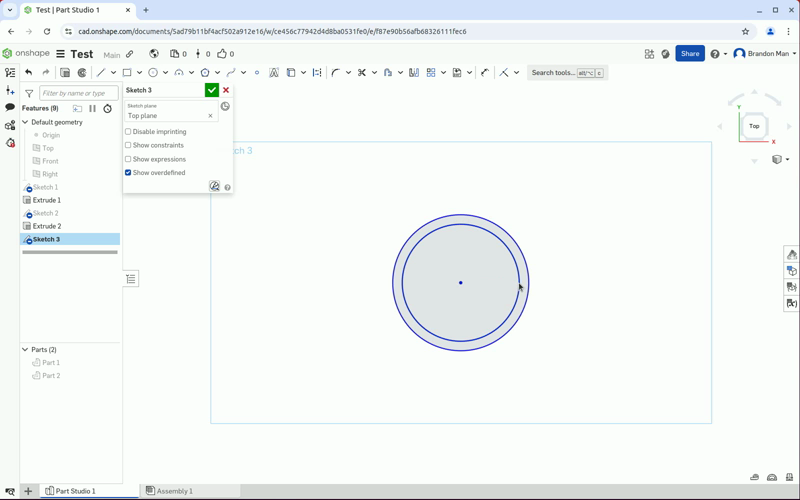
mouse_move(508, 239)
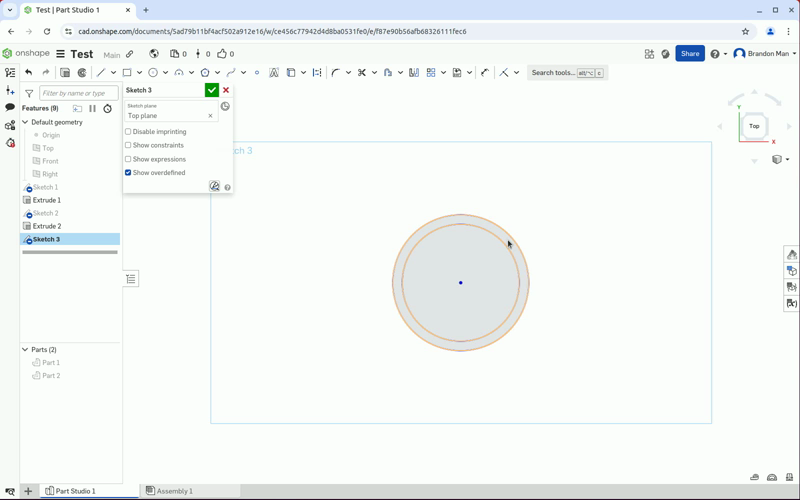
click(508, 239)
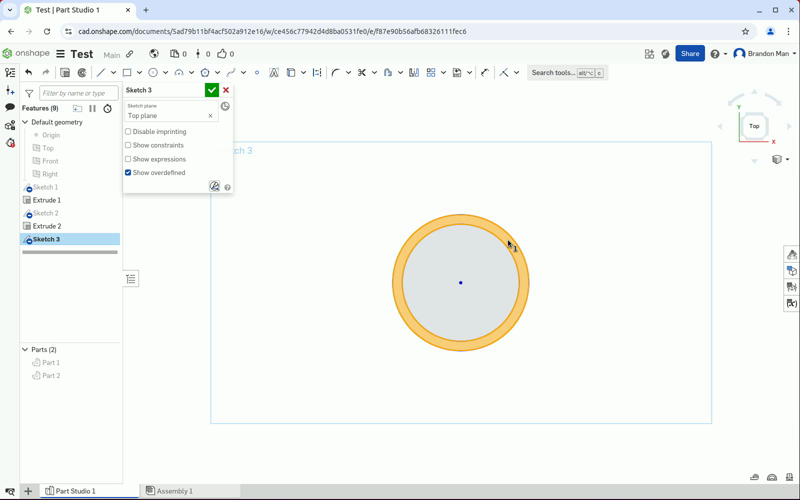
mouse_move(73, 352)
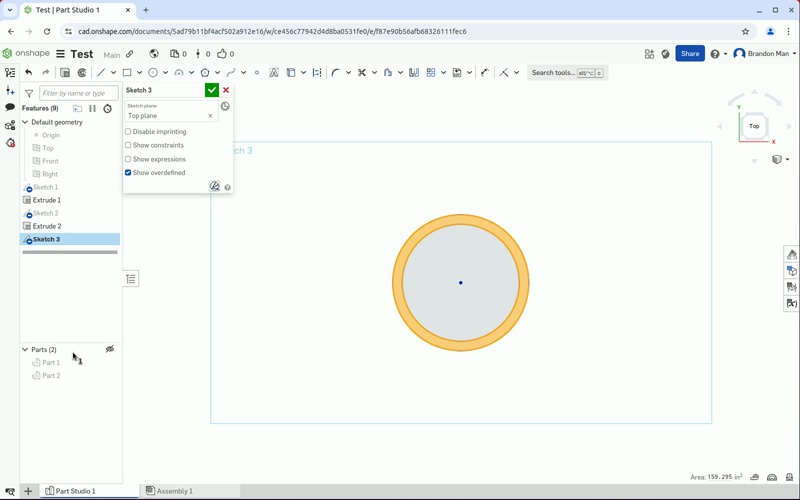
key(shift+y)
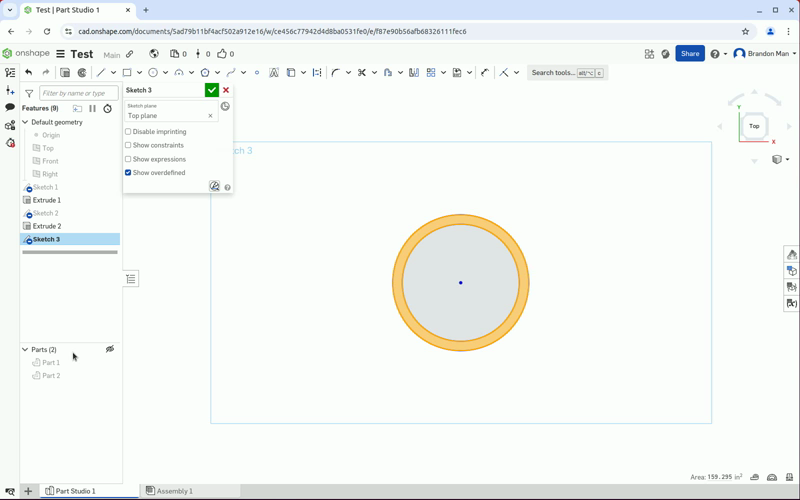
key(shift+e)
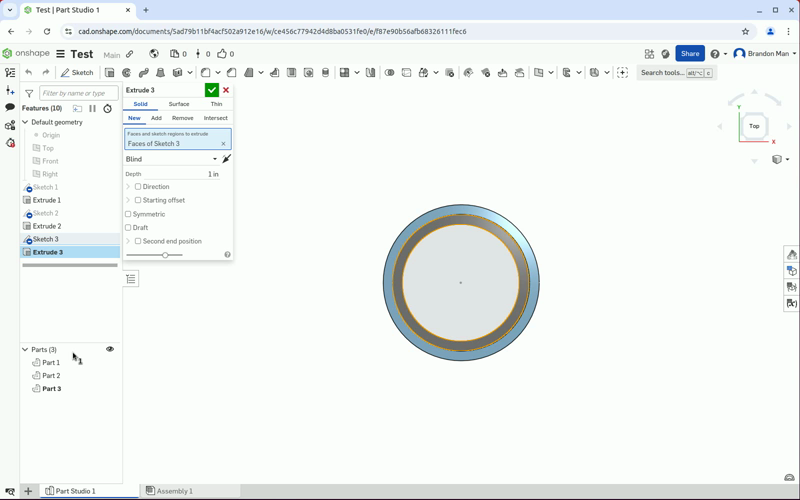
mouse_move(143, 106)
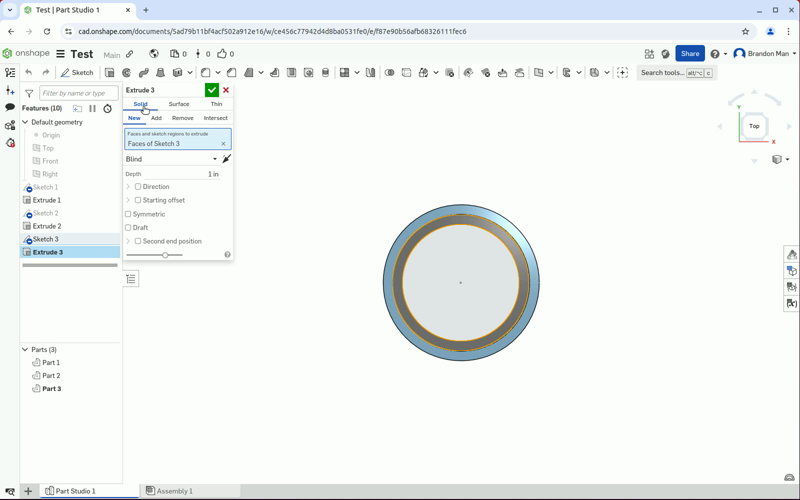
click(143, 106)
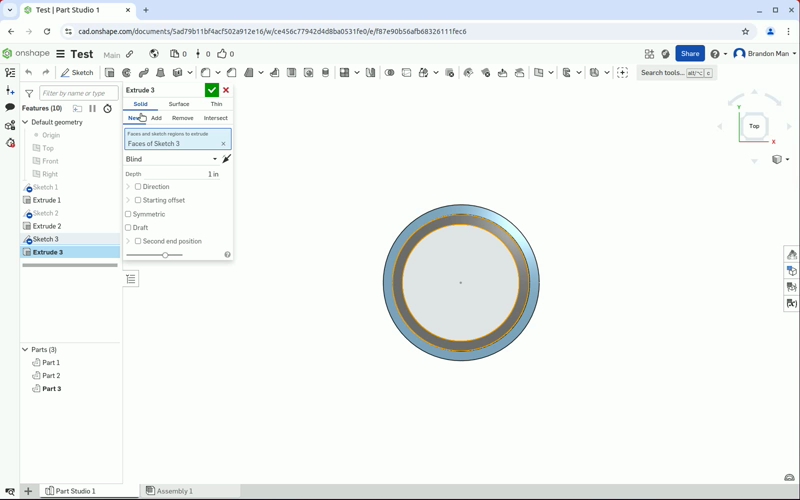
mouse_move(137, 120)
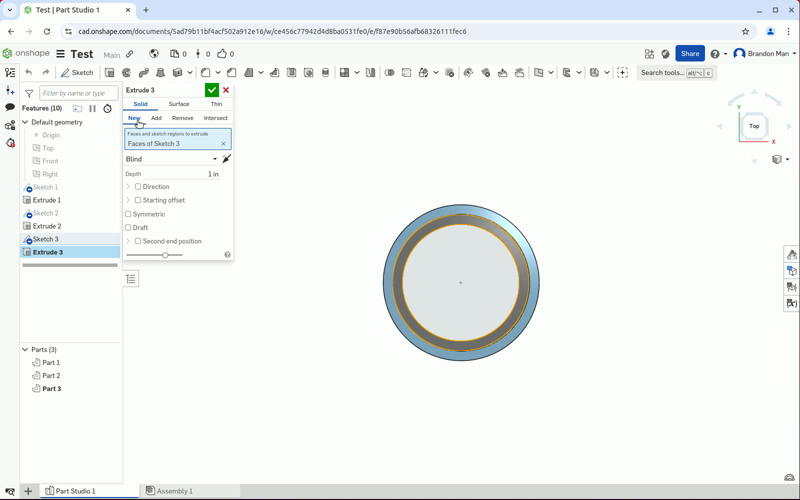
click(137, 120)
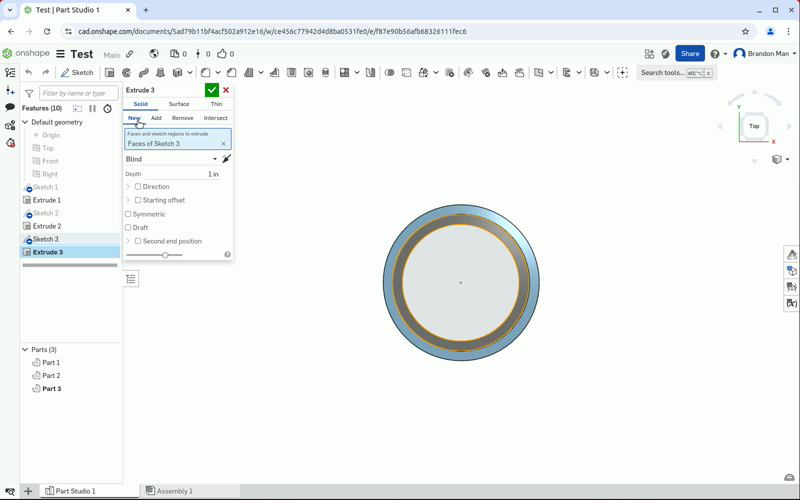
key(tab, 4)
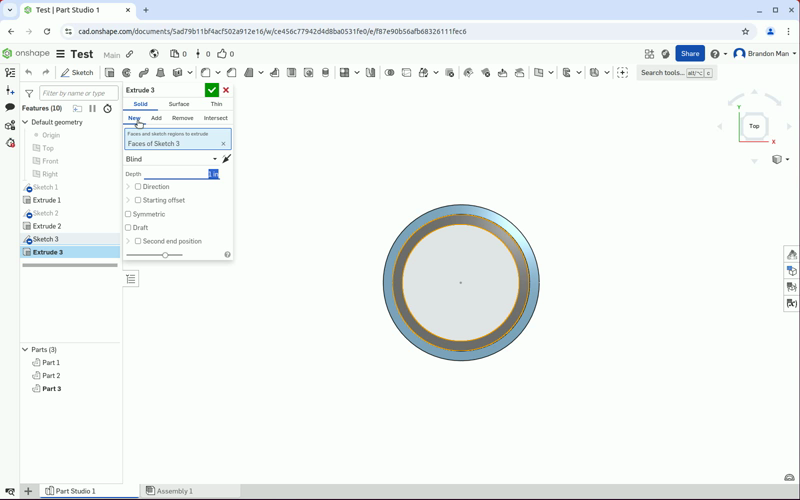
text(23.108)
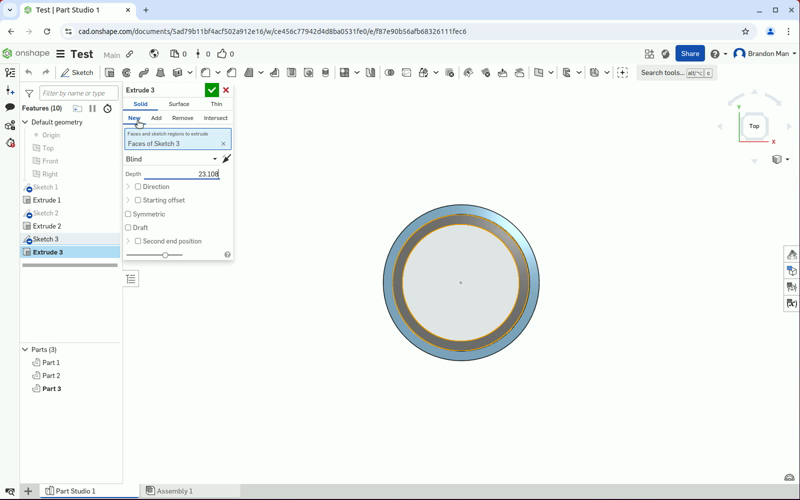
key(enter)
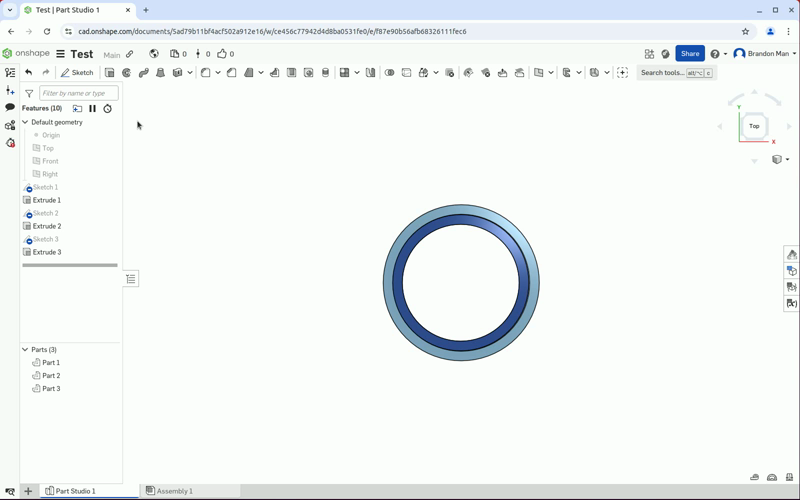
key(shift+h)
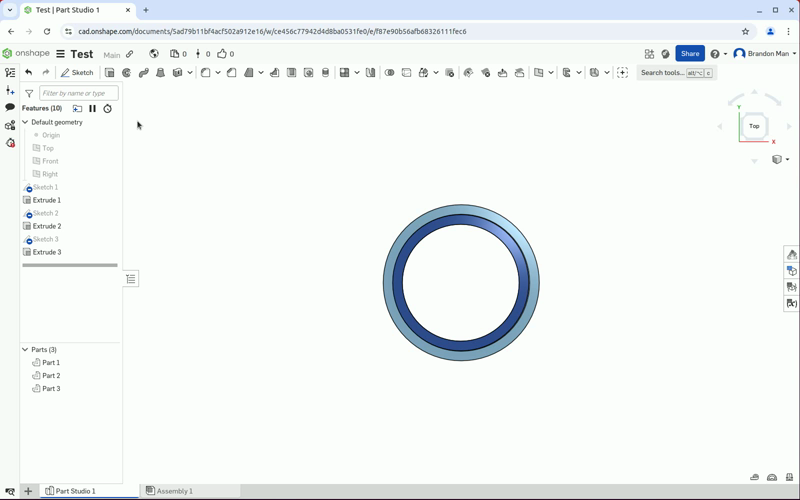
key(shift+h)
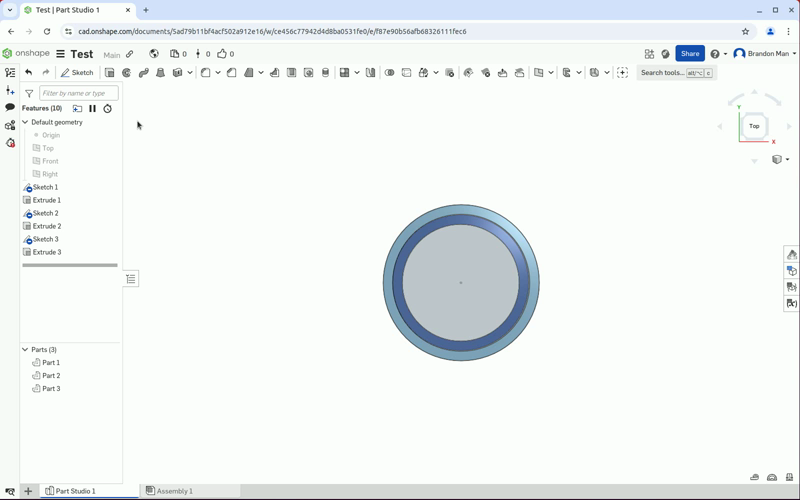
key(shift+7)
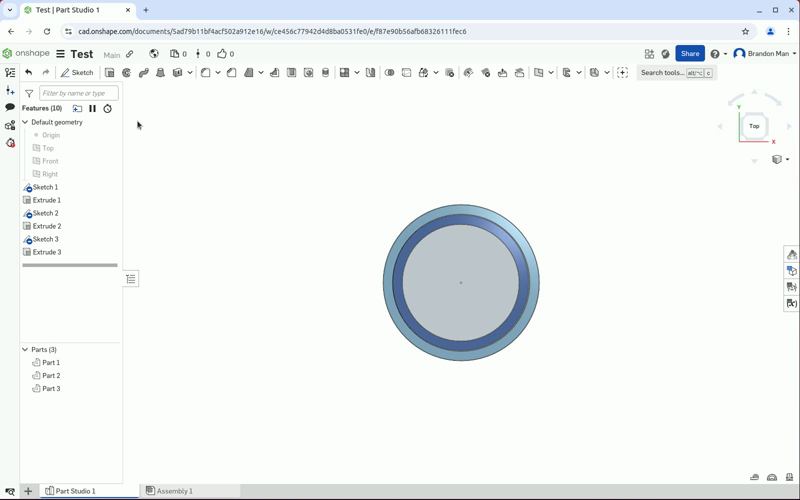
key(up, 3)
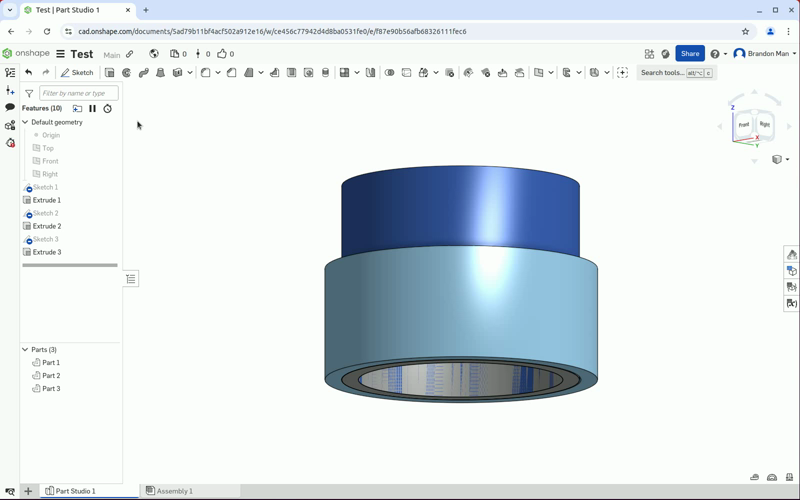
key(left, 3)
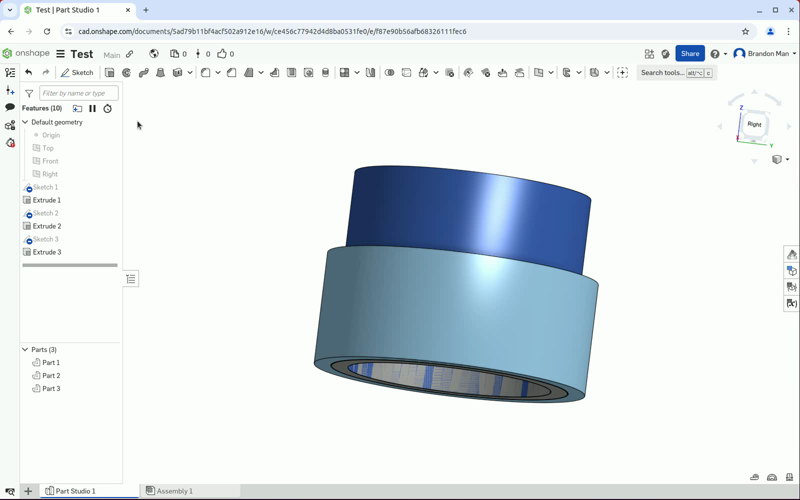
key(right, 3)
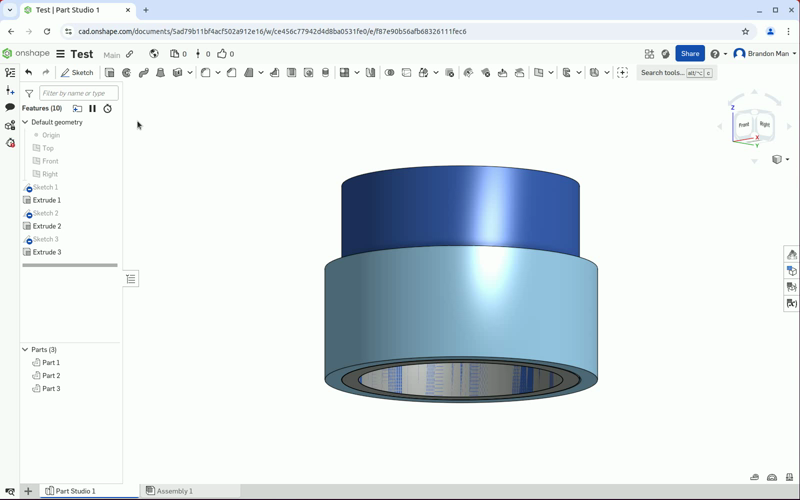
key(down, 3)
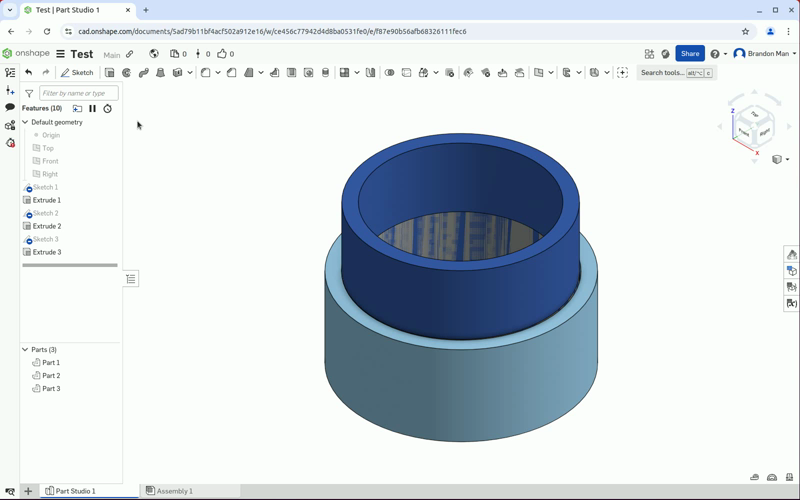
mouse_move(73, 189)
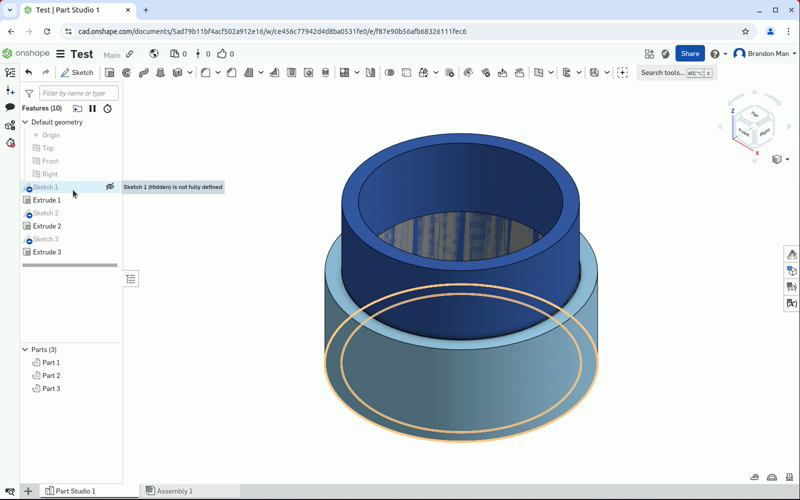
click(73, 189)